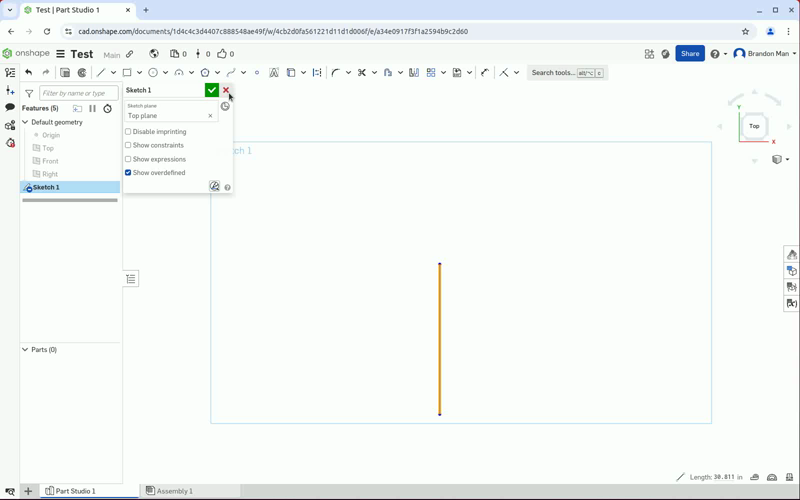
key(shift+h)
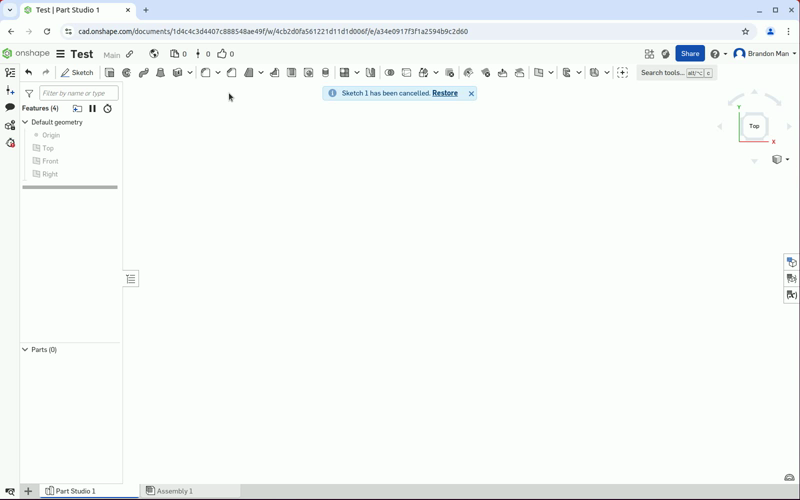
mouse_move(73, 352)
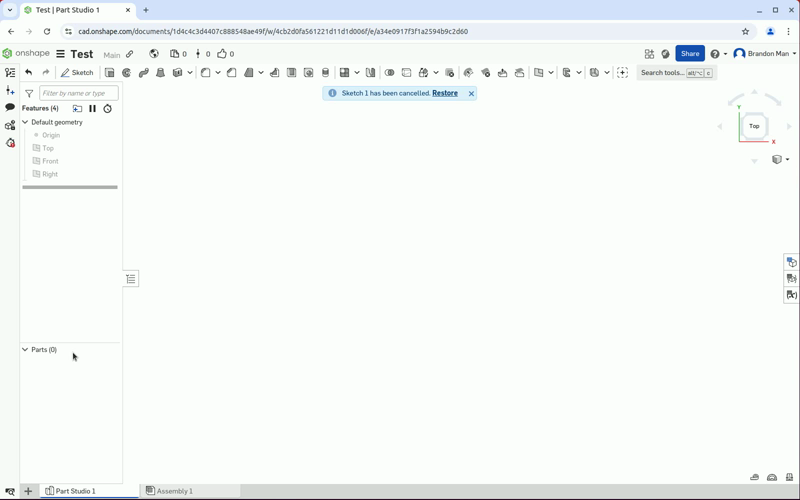
key(y)
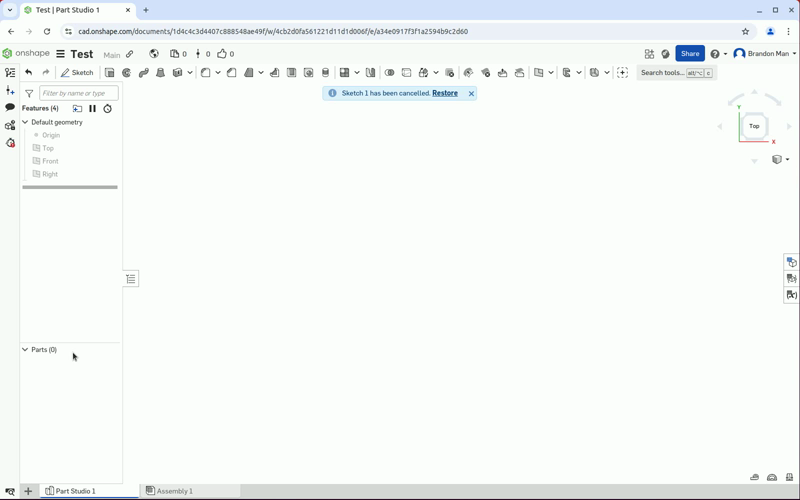
key(shift+p)
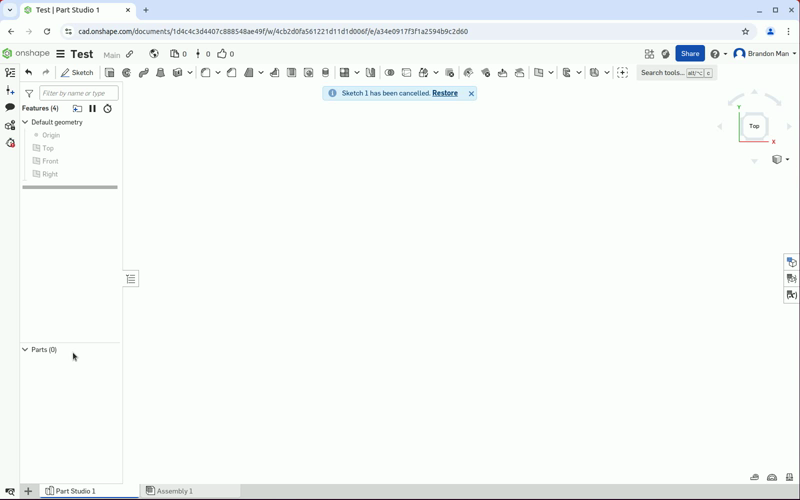
key(space)
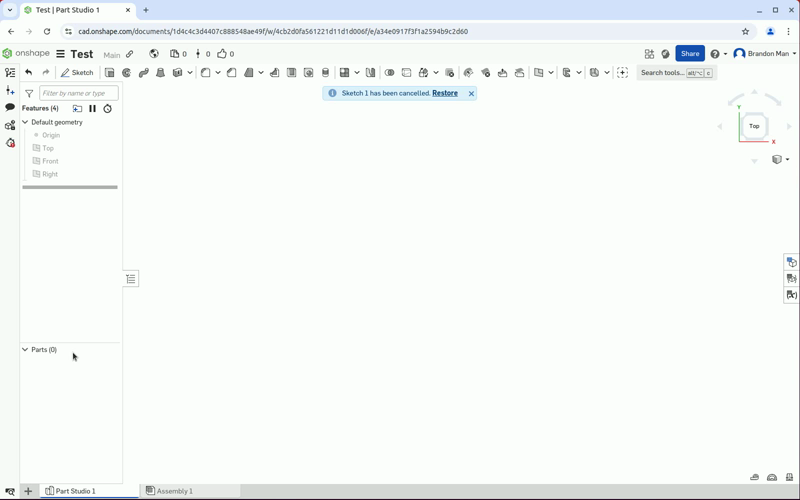
key_down(shift)
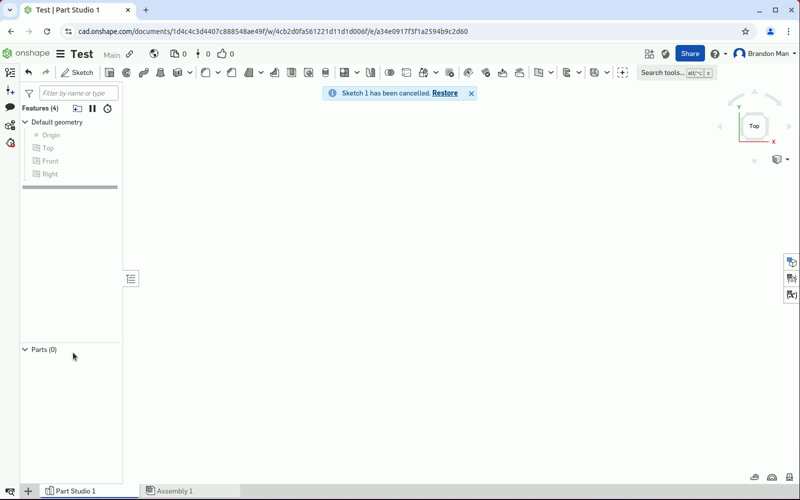
key(up)
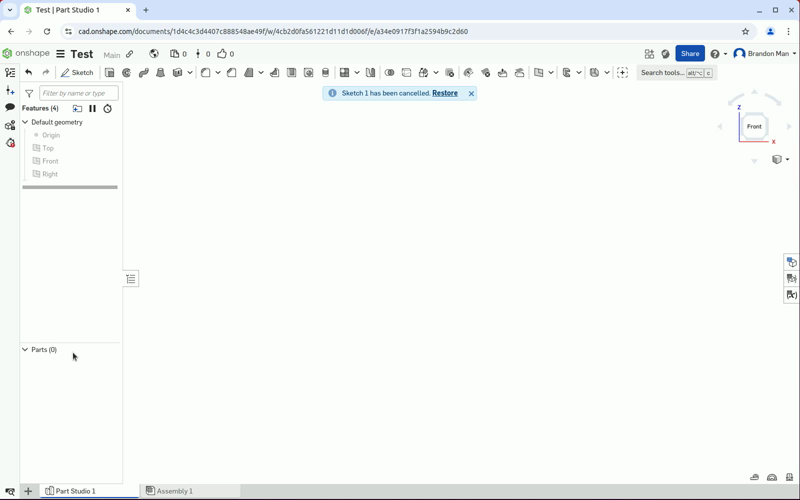
key_up(shift)
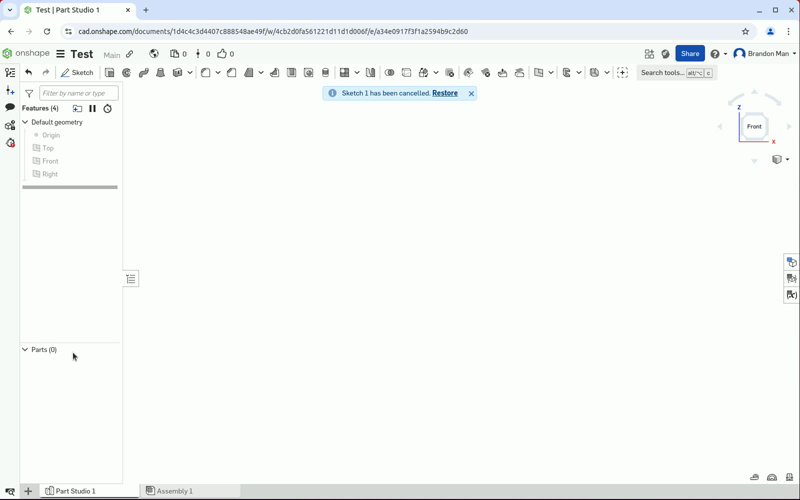
mouse_move(73, 352)
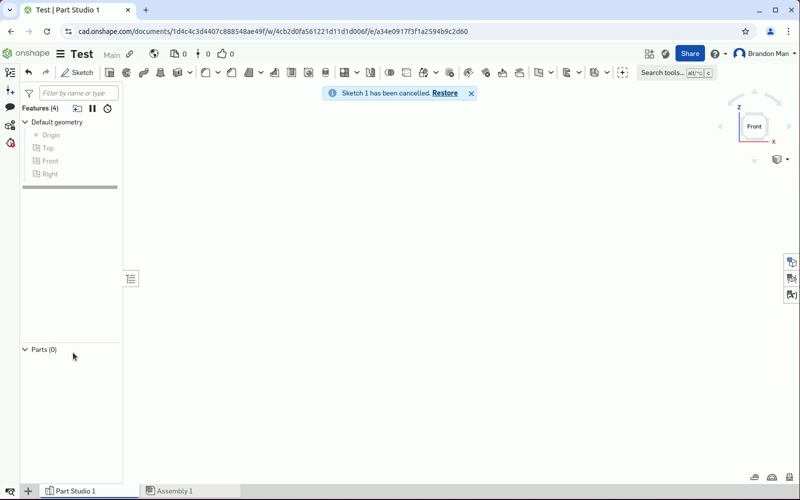
key(shift+y)
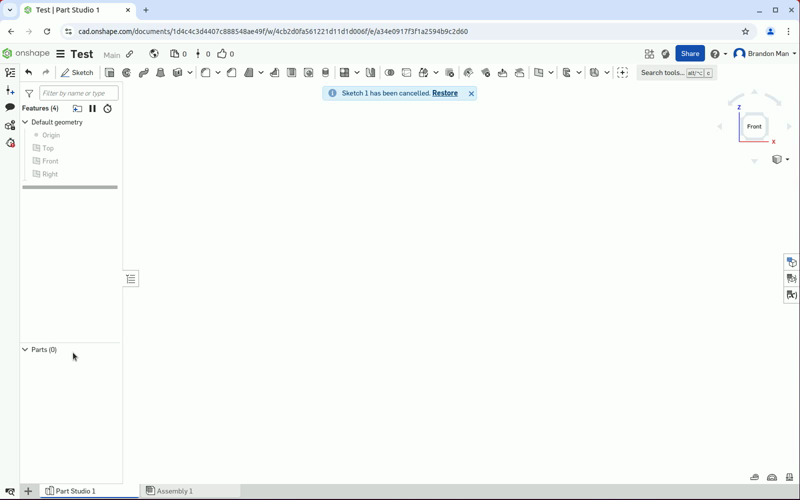
key(shift+s)
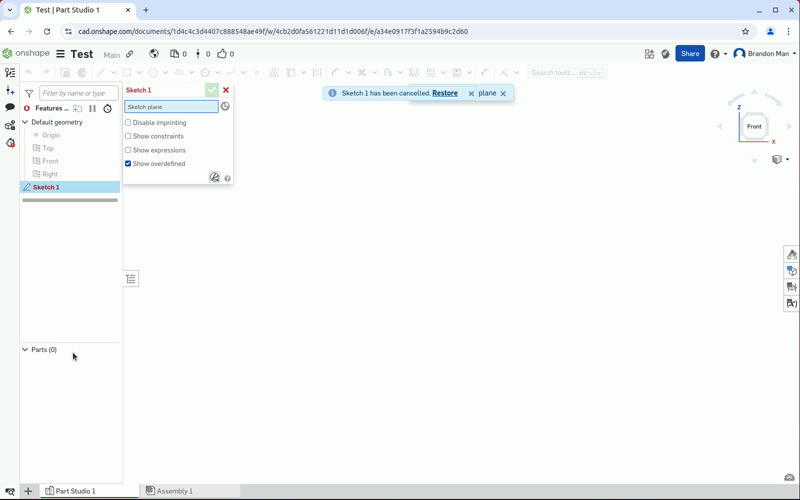
mouse_move(73, 163)
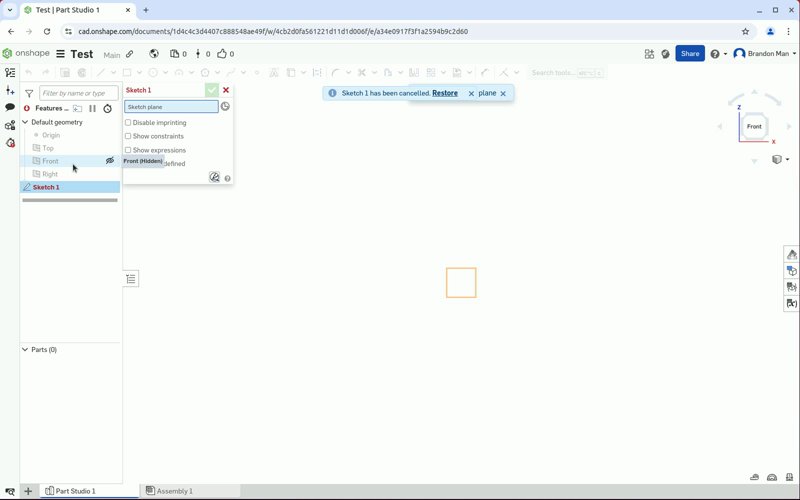
click(73, 163)
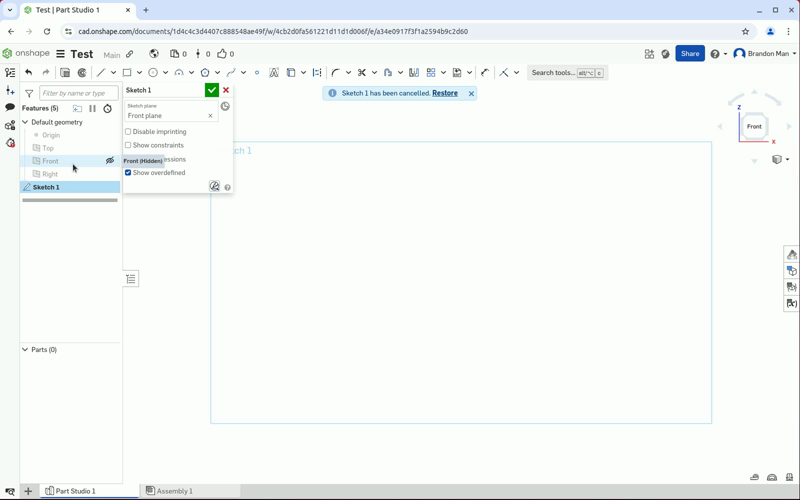
mouse_move(73, 352)
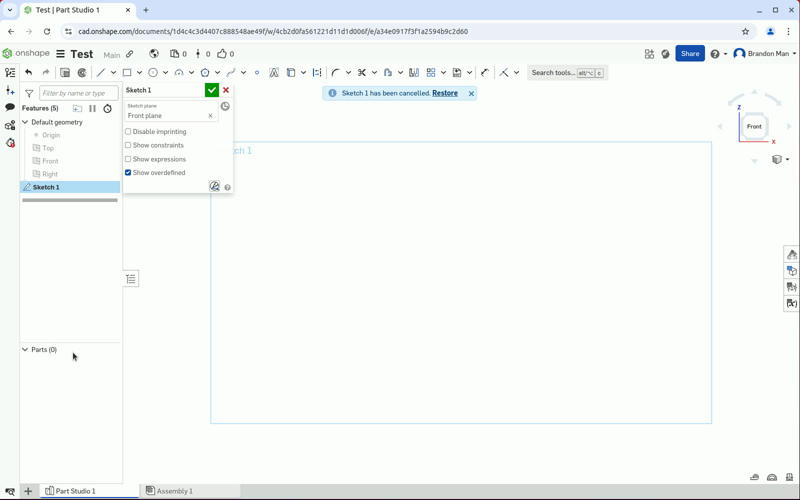
key(y)
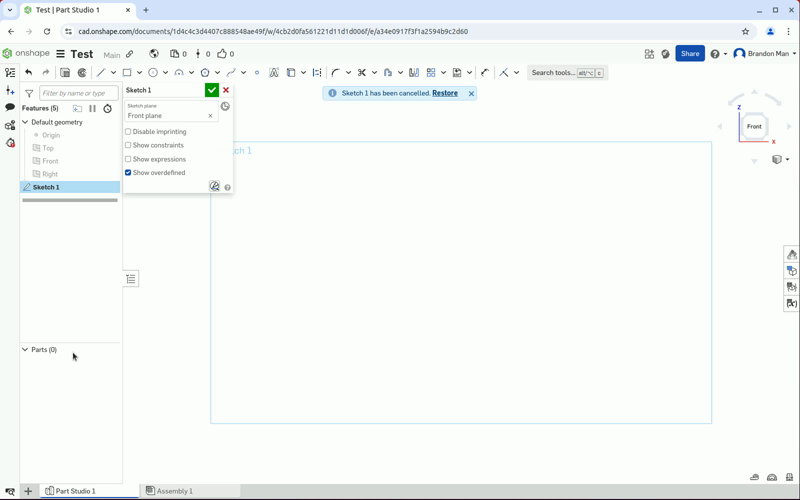
key(l)
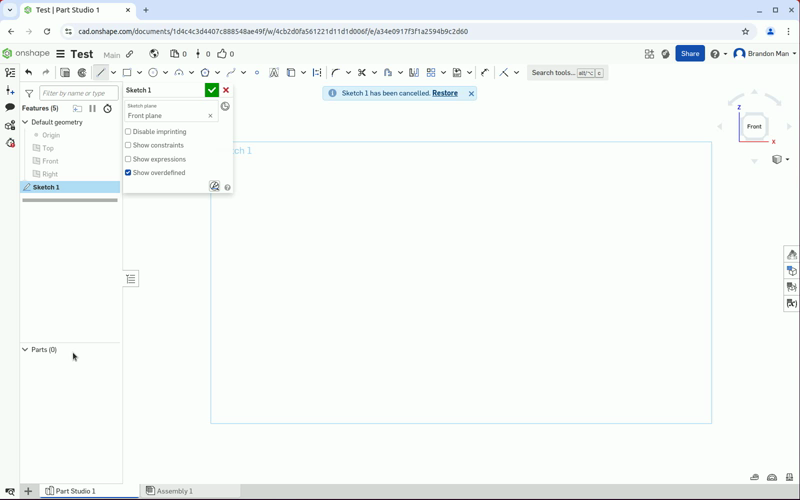
key_down(shift)
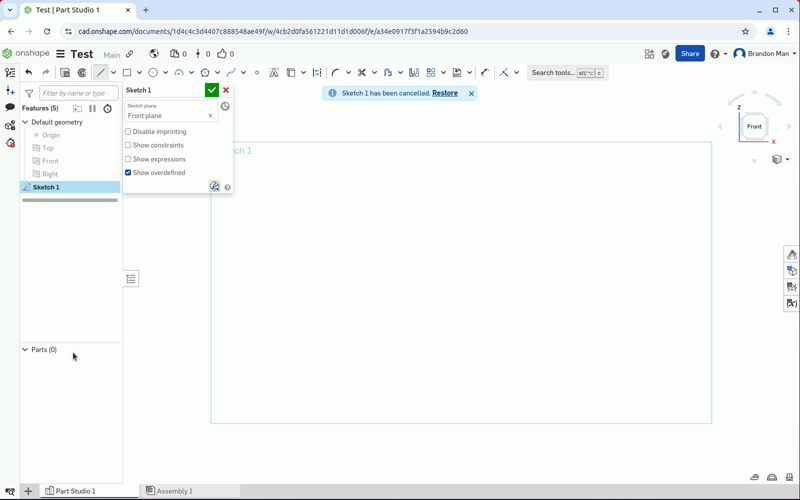
mouse_move(348, 315)
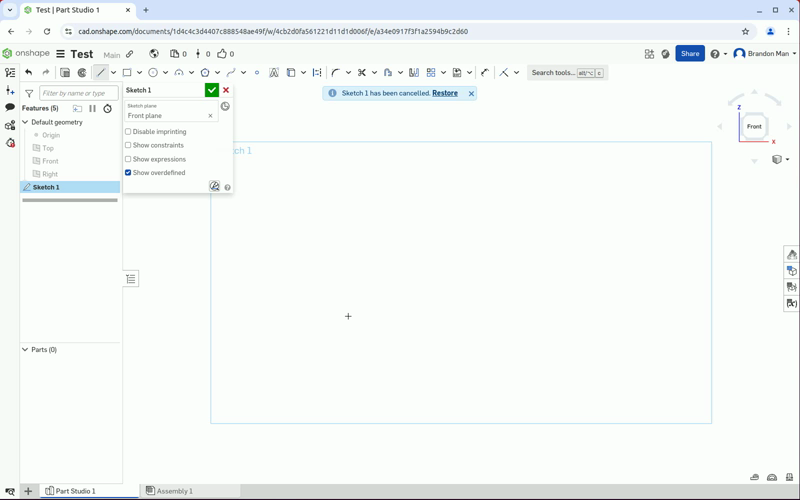
click(348, 315)
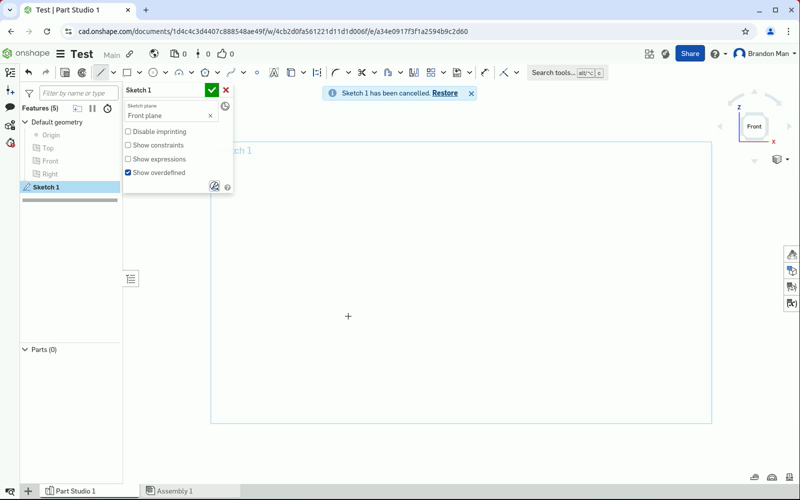
key_up(shift)
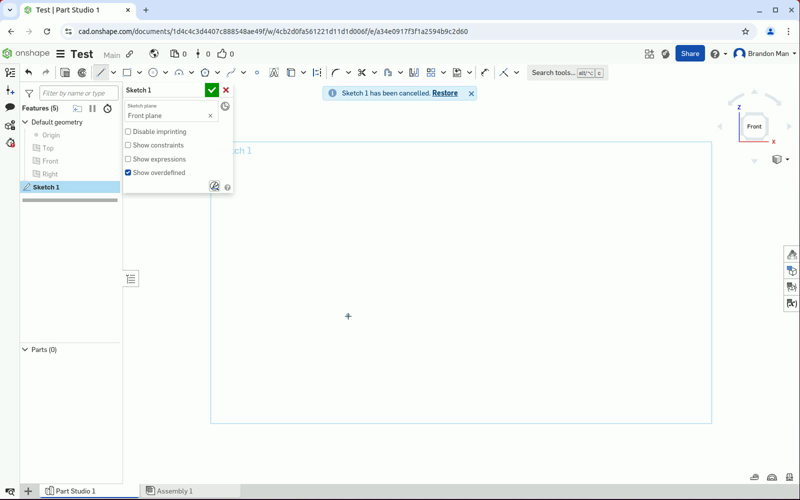
key_down(shift)
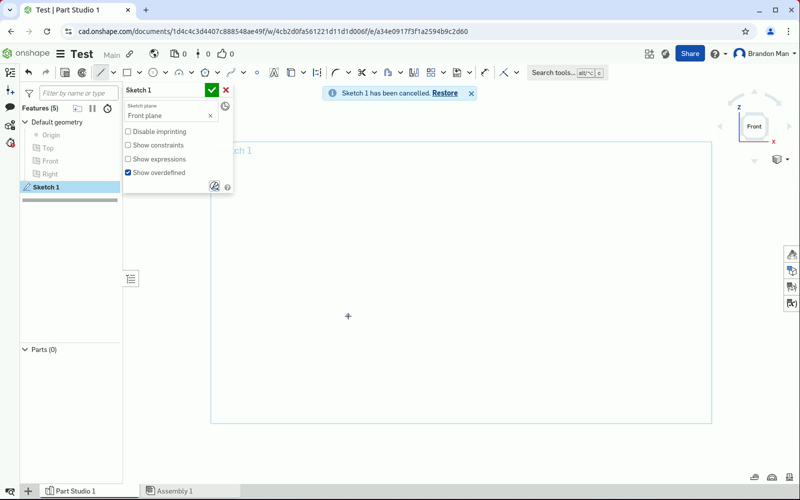
mouse_move(552, 315)
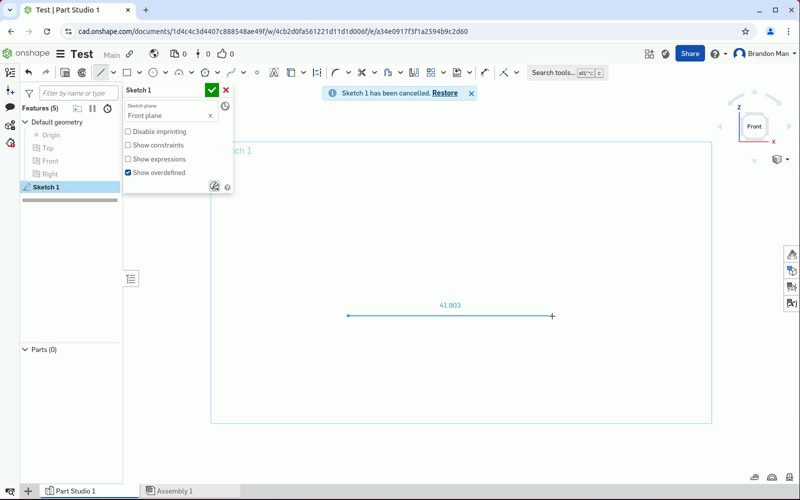
click(552, 315)
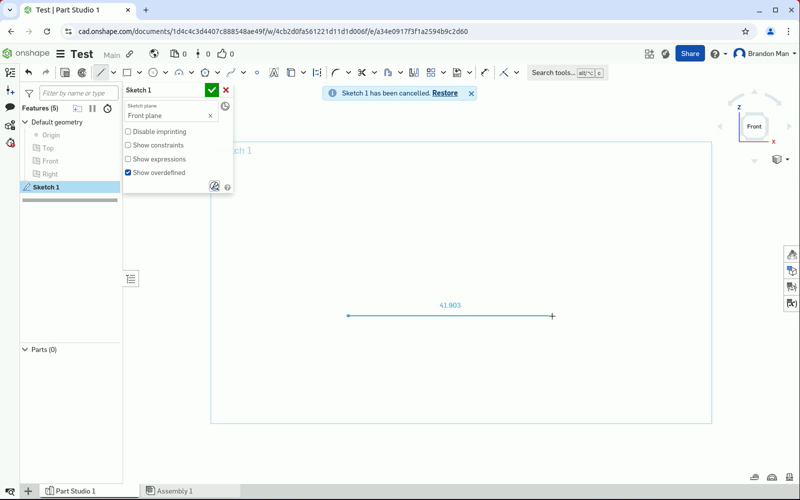
key_up(shift)
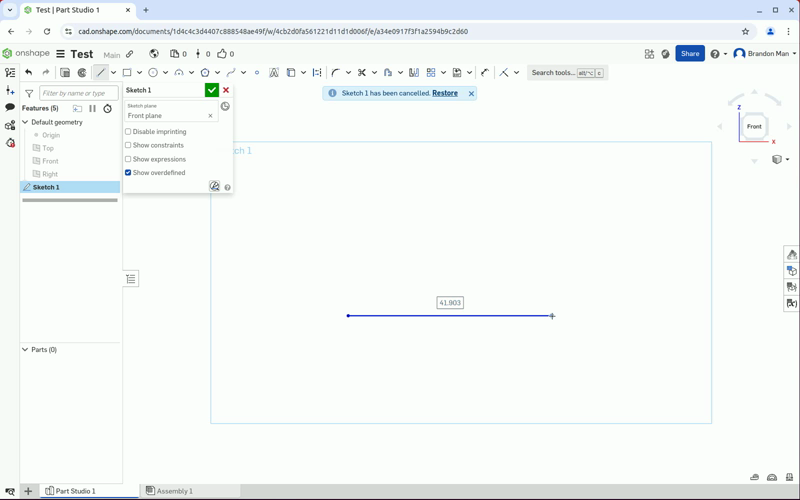
key_down(shift)
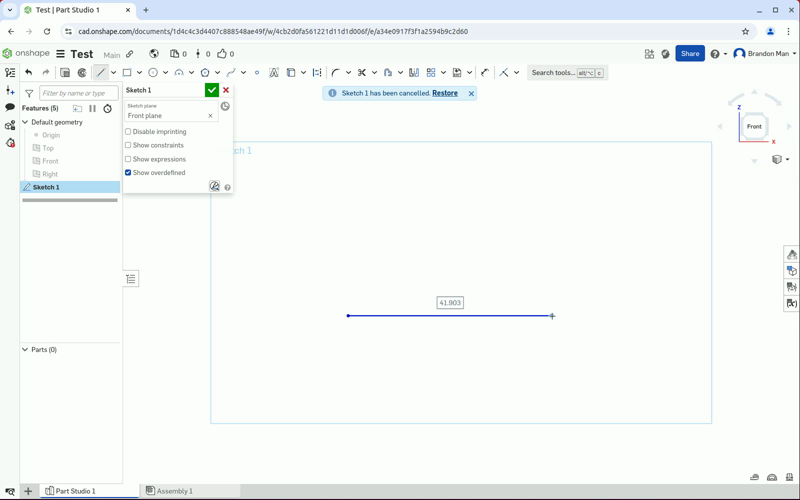
mouse_move(582, 315)
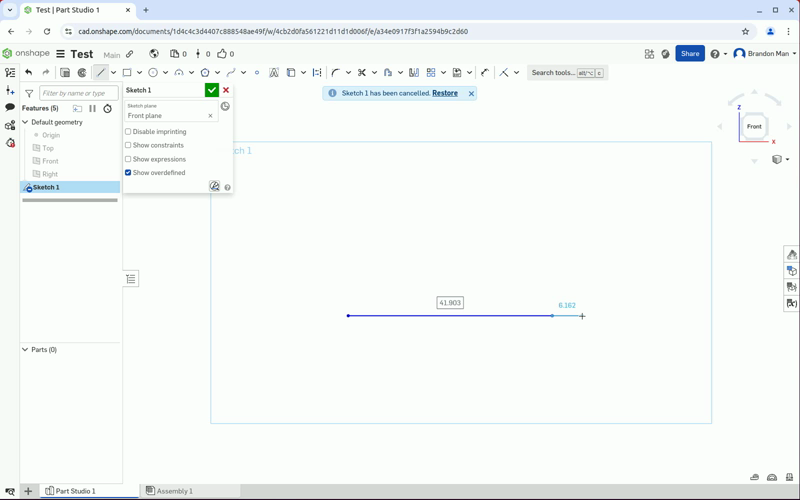
mouse_move(552, 292)
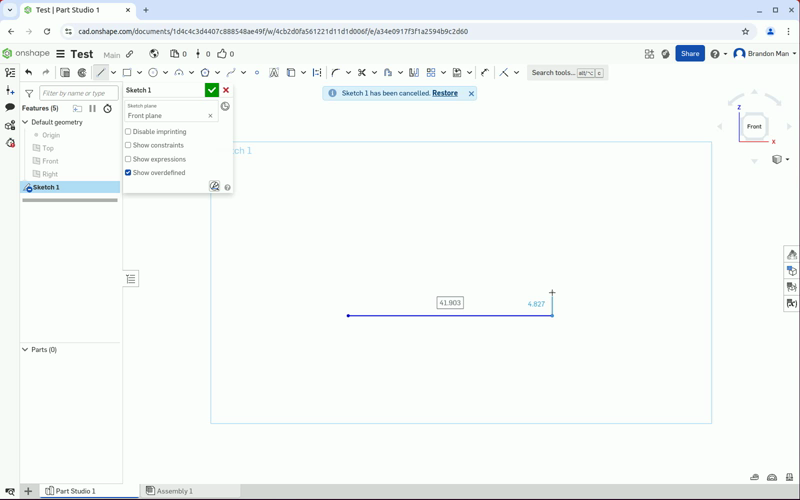
click(552, 292)
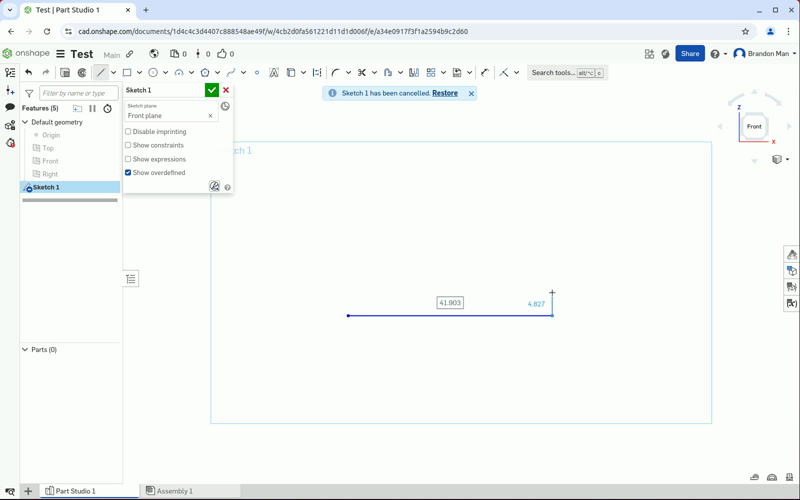
key_up(shift)
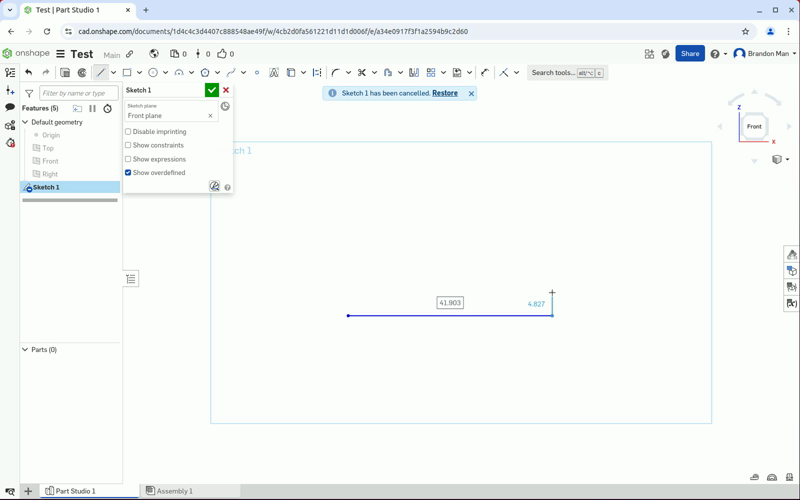
key_down(shift)
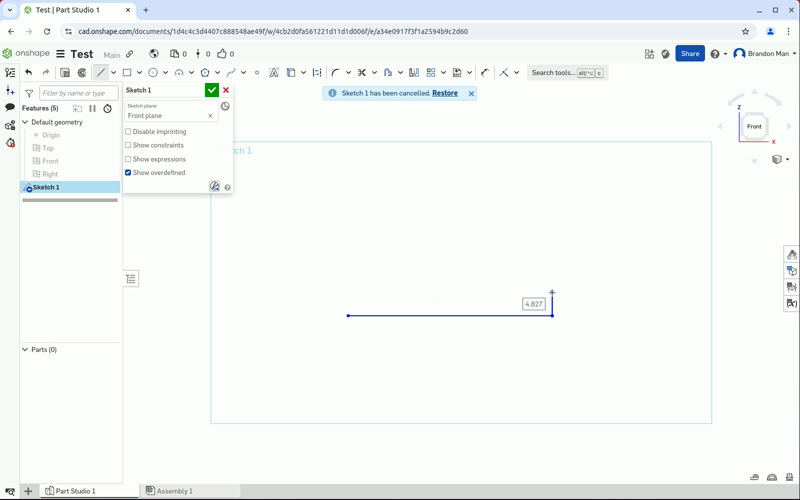
mouse_move(464, 219)
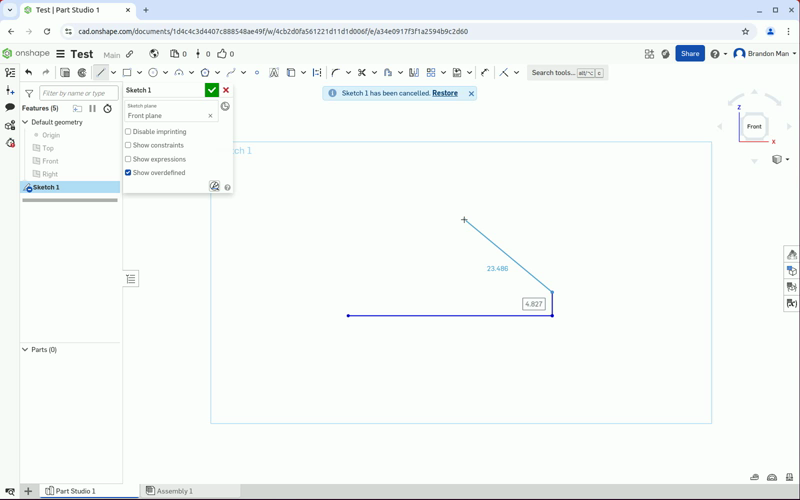
click(464, 219)
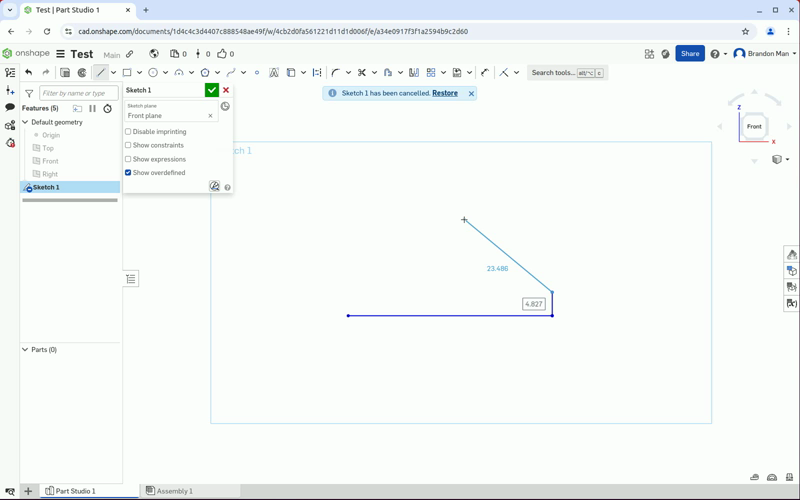
key_up(shift)
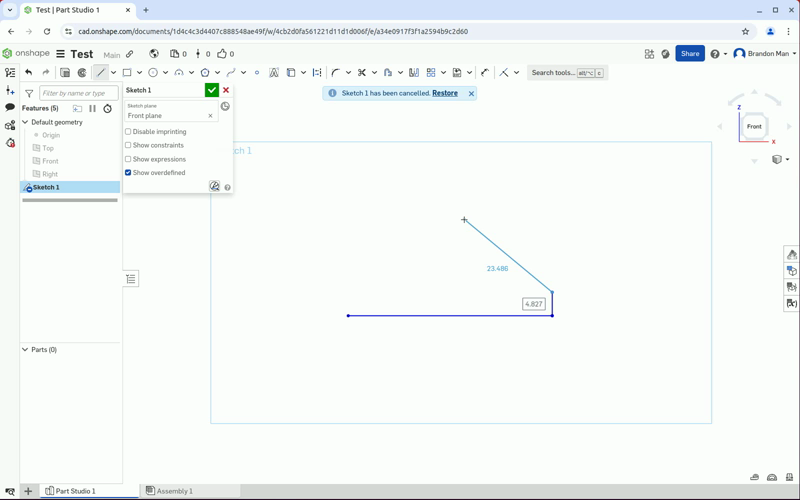
key(esc)
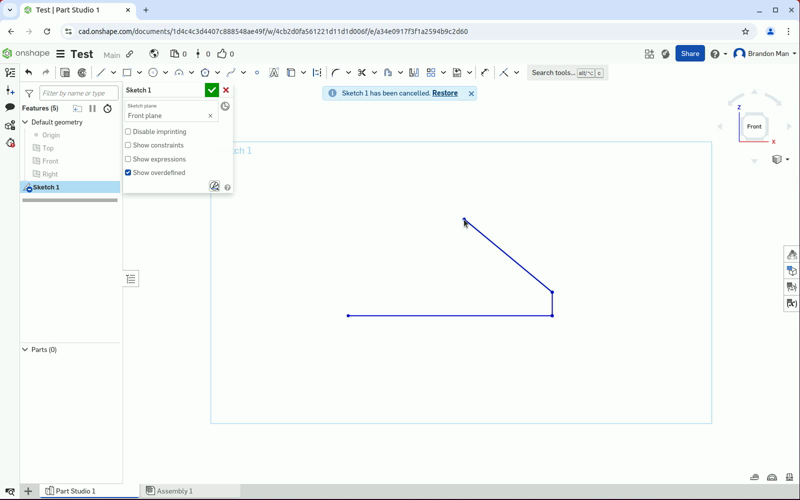
key(a)
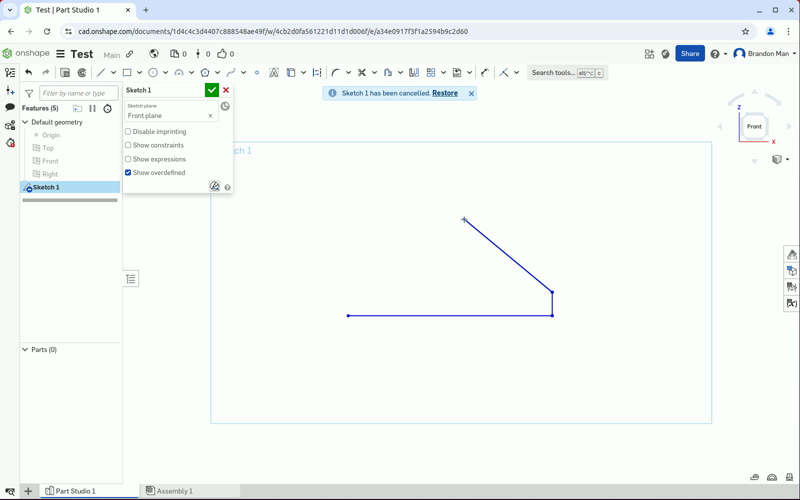
mouse_move(464, 219)
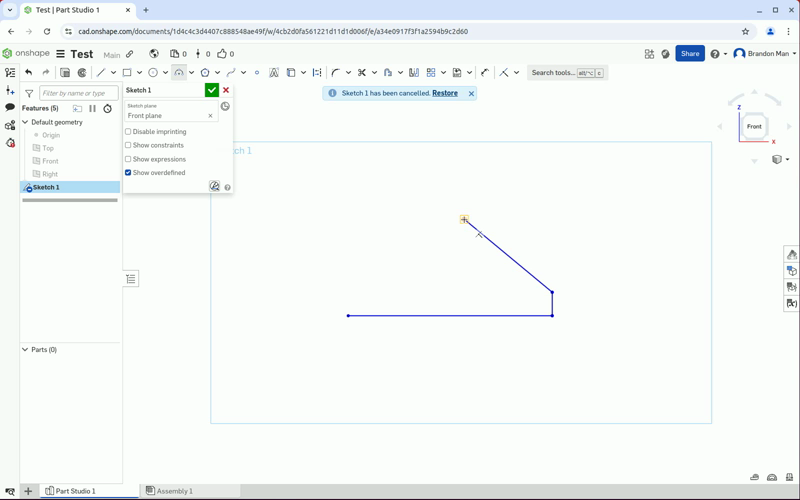
click(464, 219)
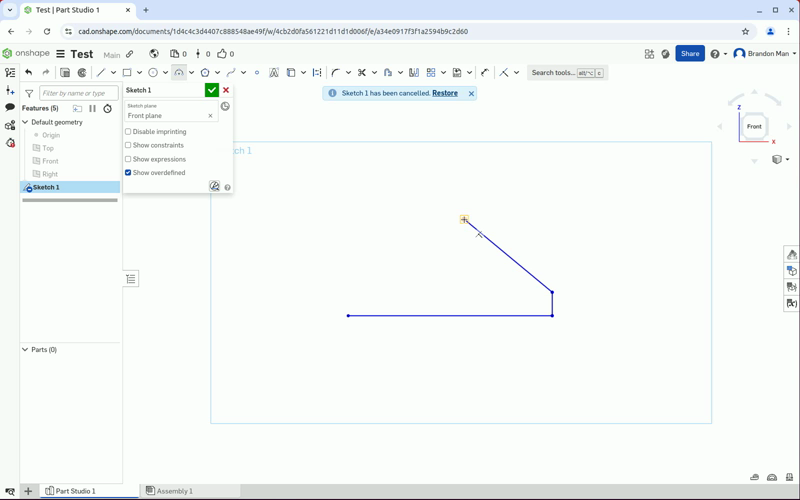
key_down(shift)
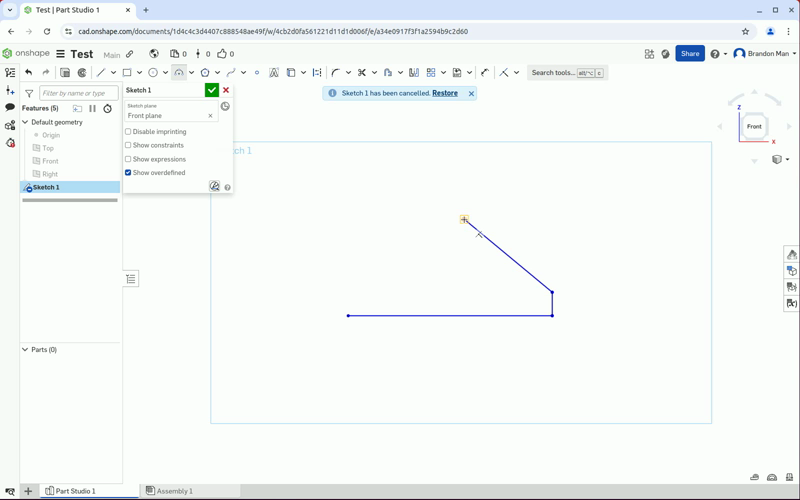
mouse_move(436, 219)
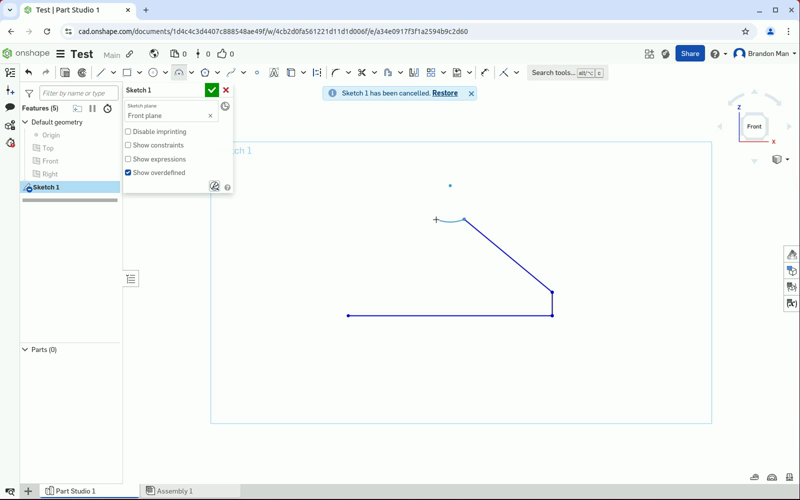
click(436, 219)
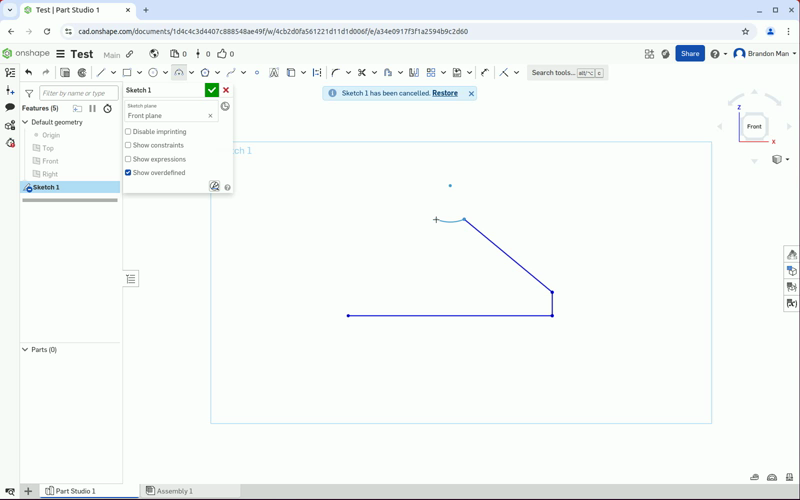
mouse_move(450, 213)
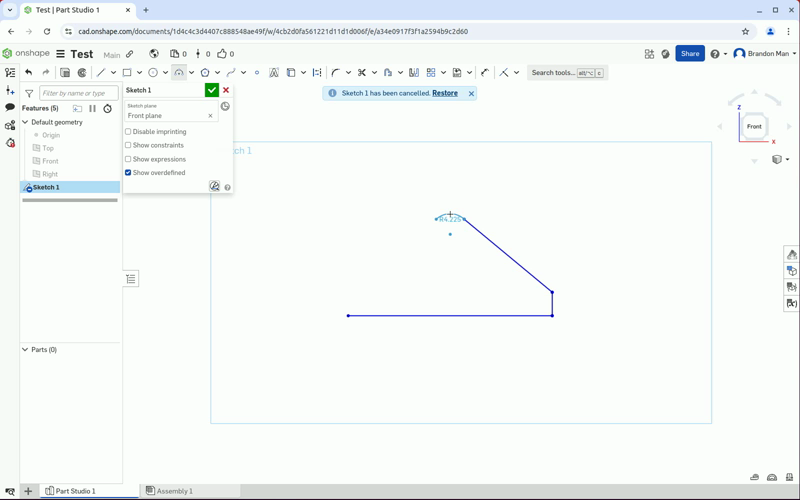
click(450, 213)
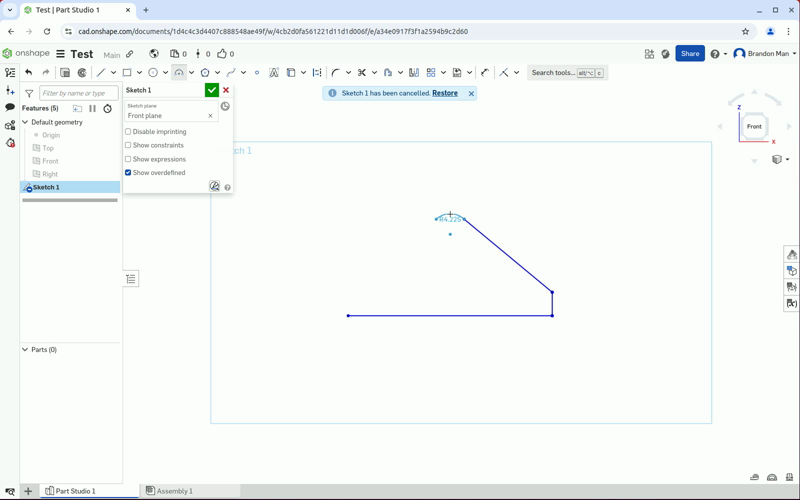
key_up(shift)
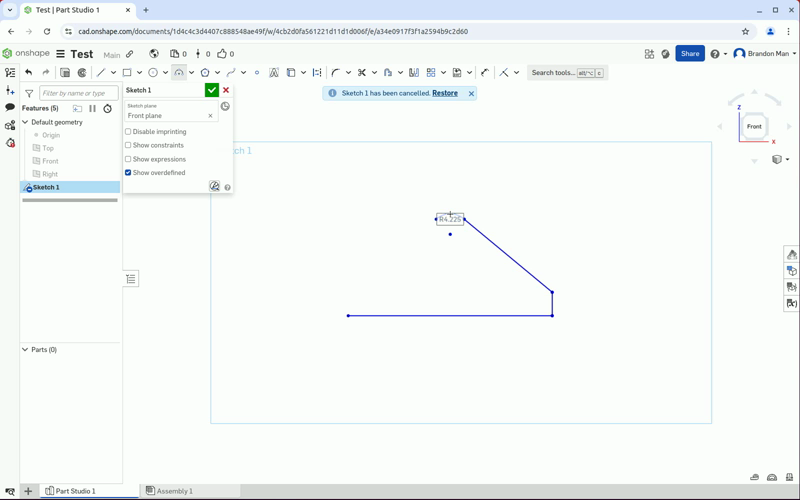
key(esc)
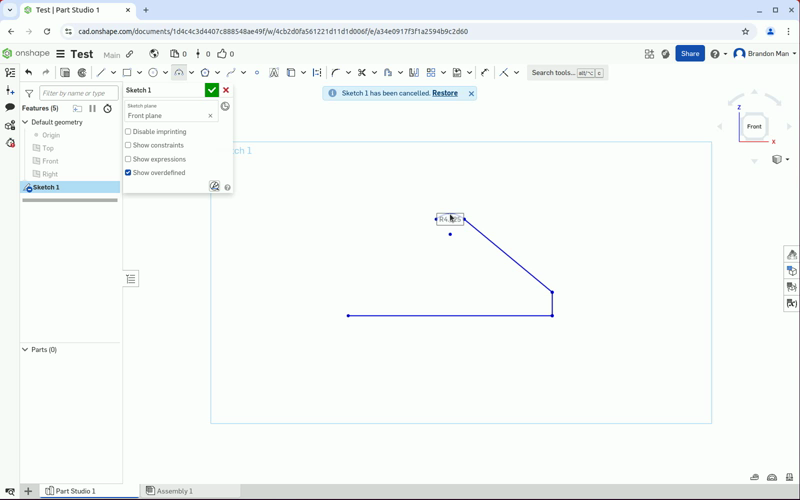
key(l)
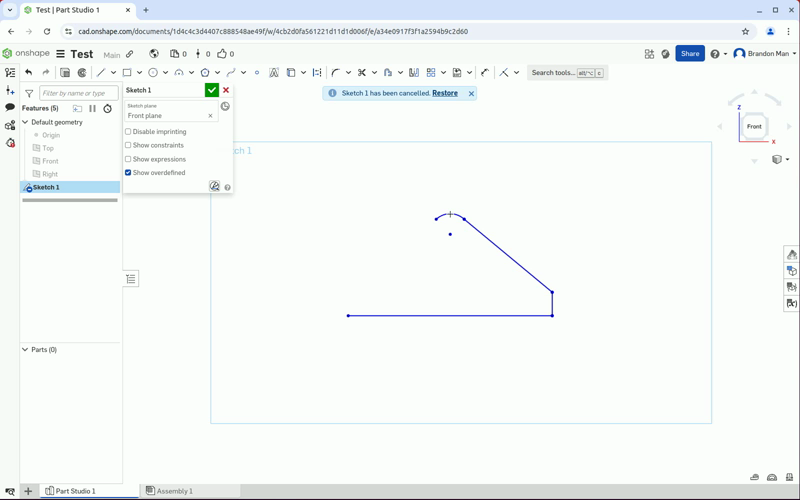
mouse_move(436, 219)
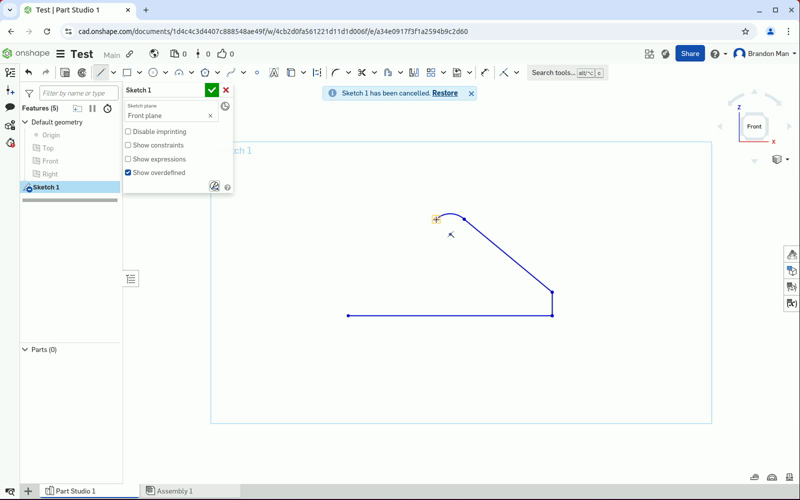
click(436, 219)
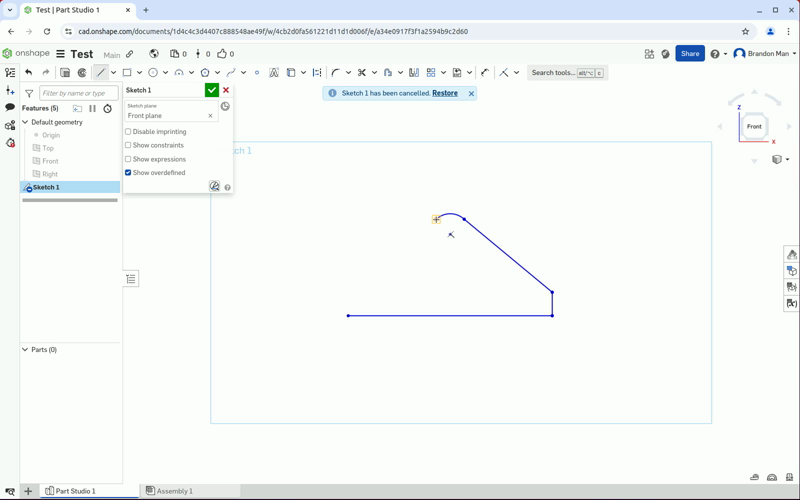
key_down(shift)
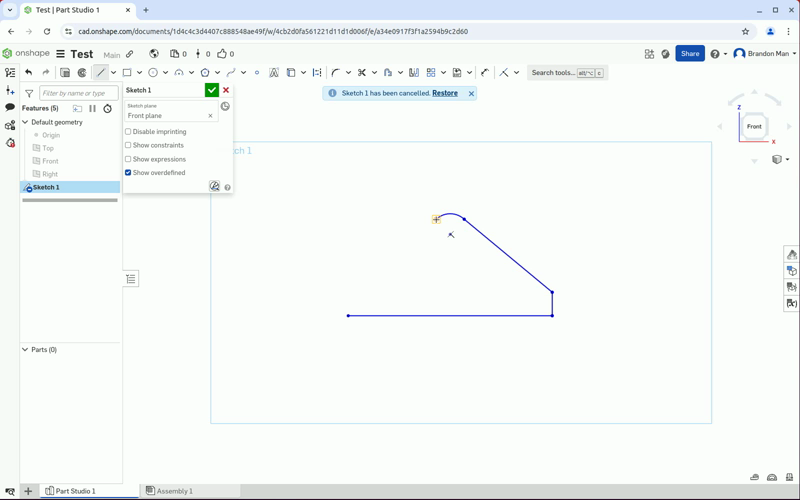
mouse_move(348, 292)
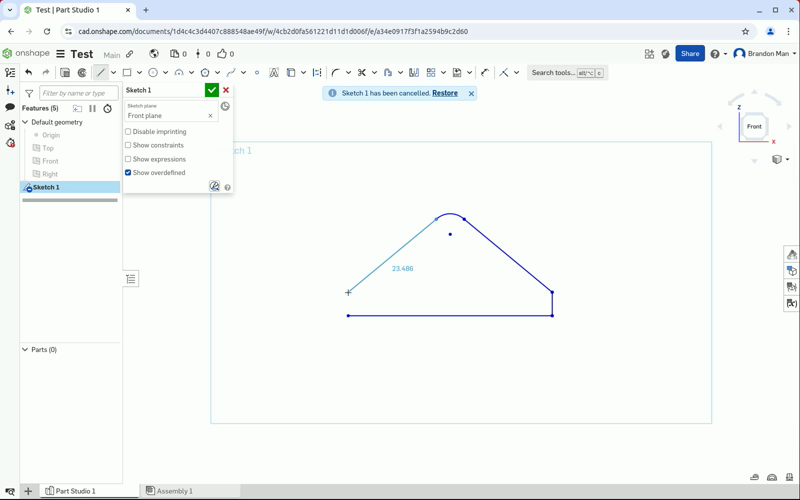
click(348, 292)
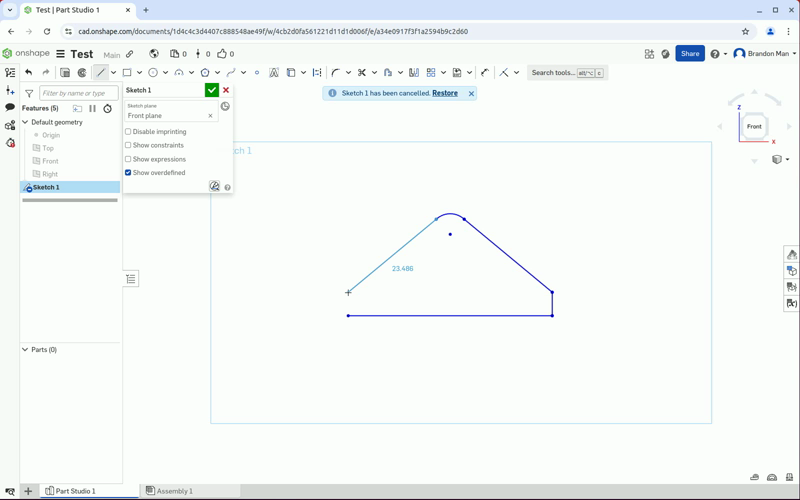
key_up(shift)
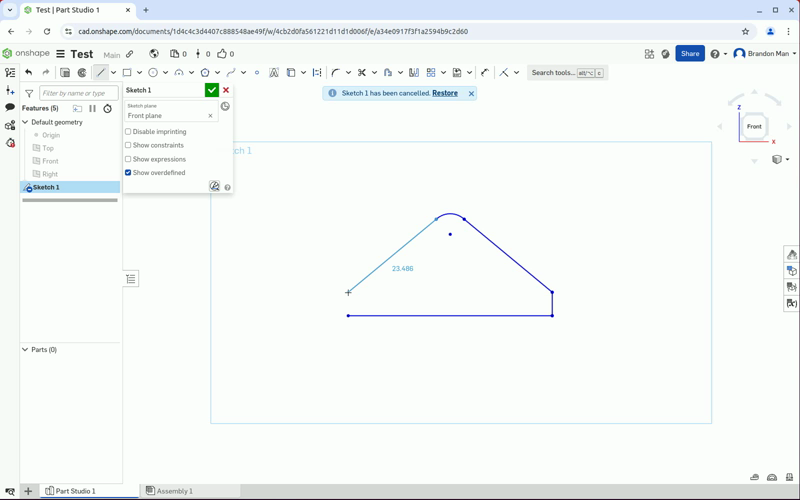
mouse_move(378, 292)
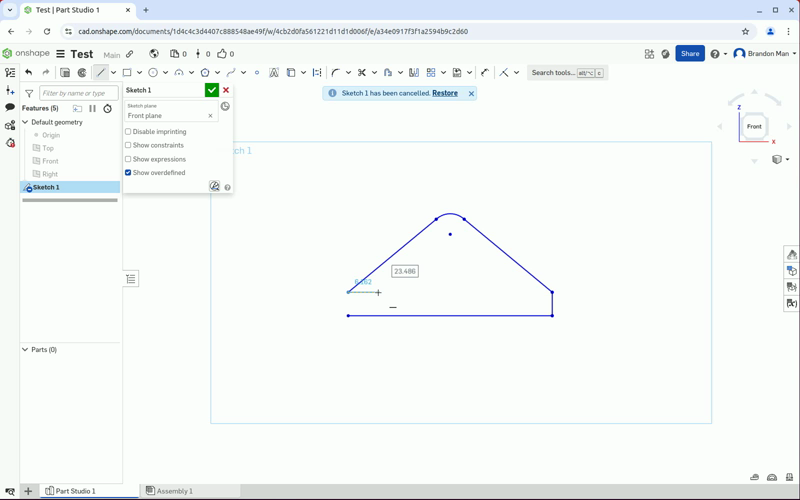
key_down(shift)
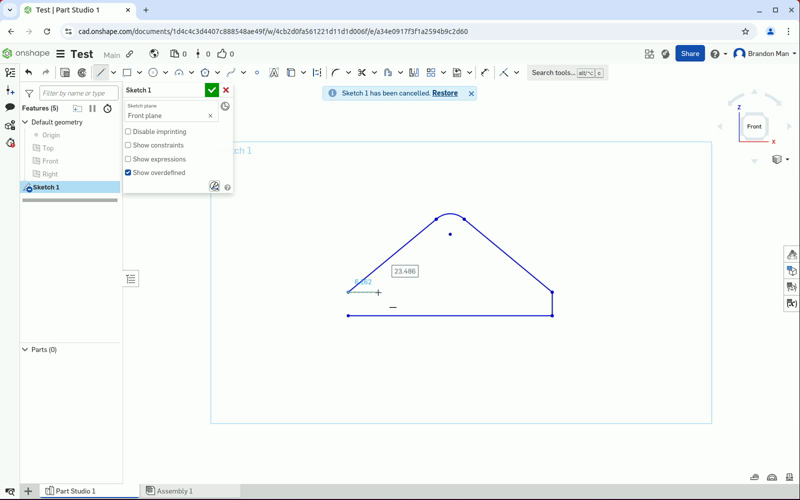
mouse_move(348, 315)
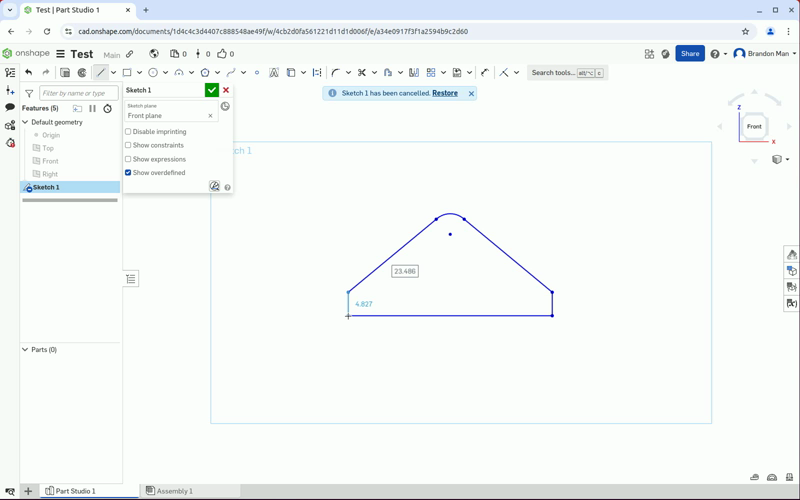
key_up(shift)
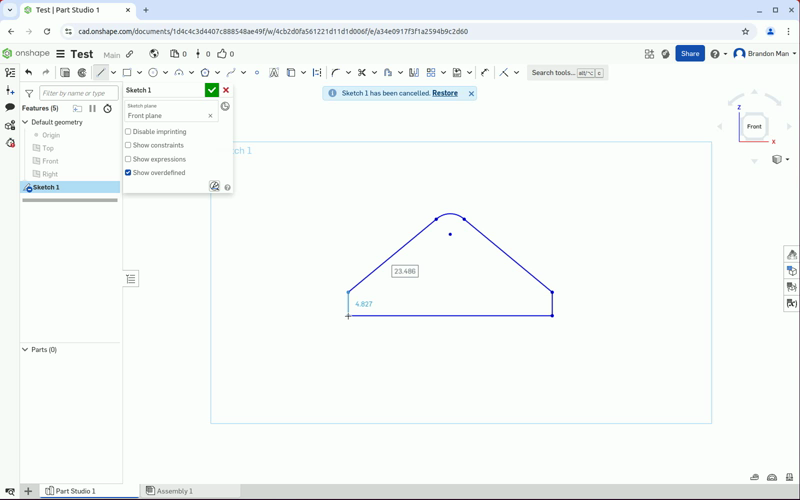
click(348, 315)
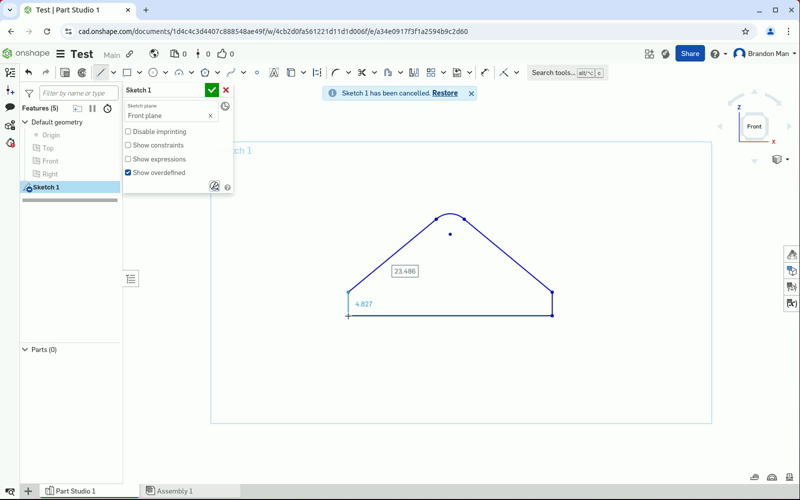
key(esc)
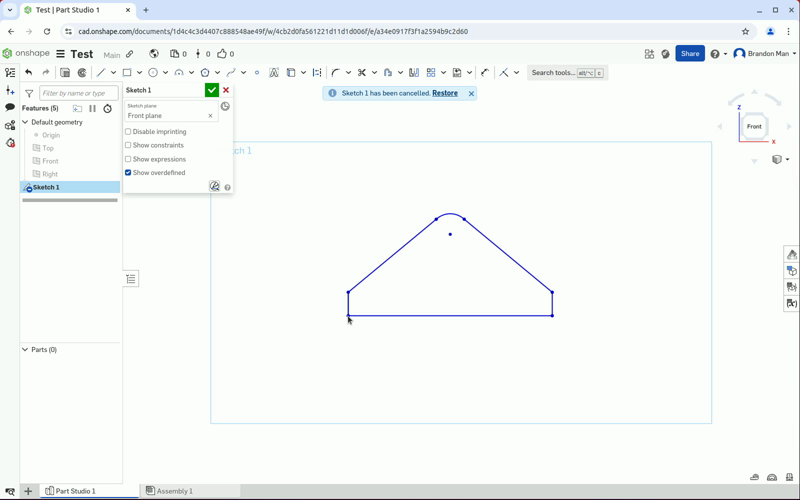
mouse_move(431, 266)
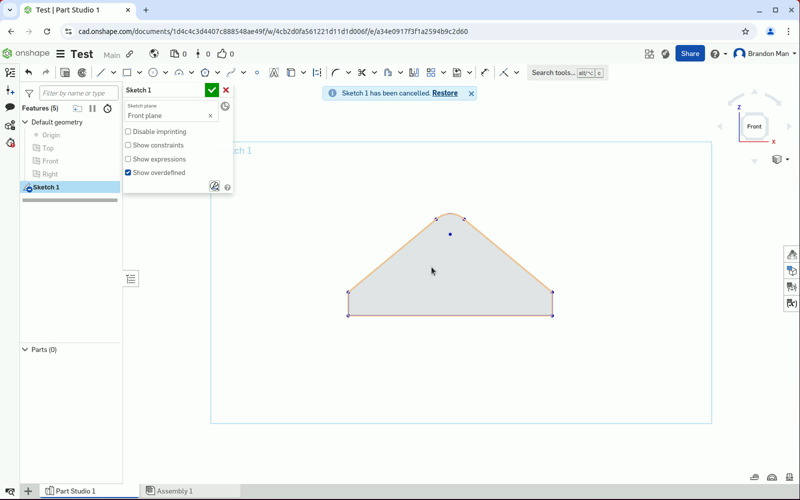
click(431, 266)
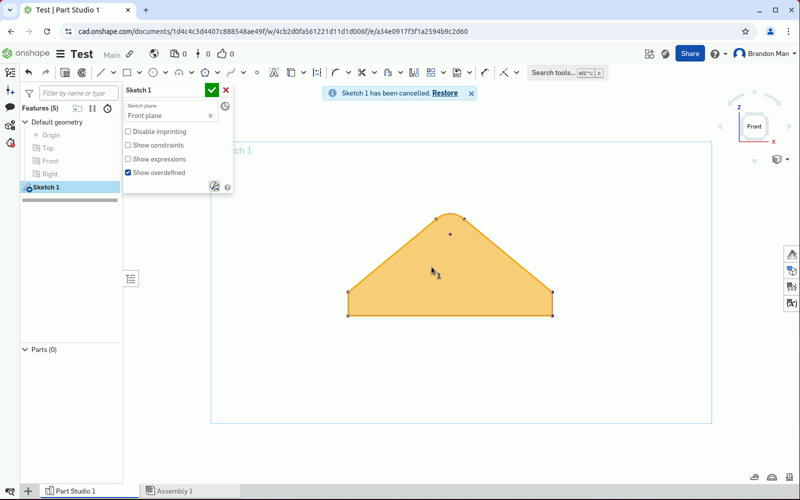
mouse_move(73, 352)
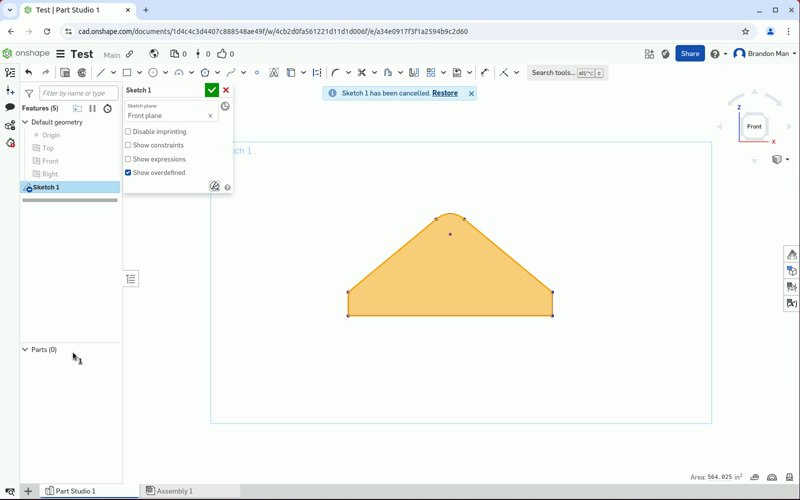
key(shift+y)
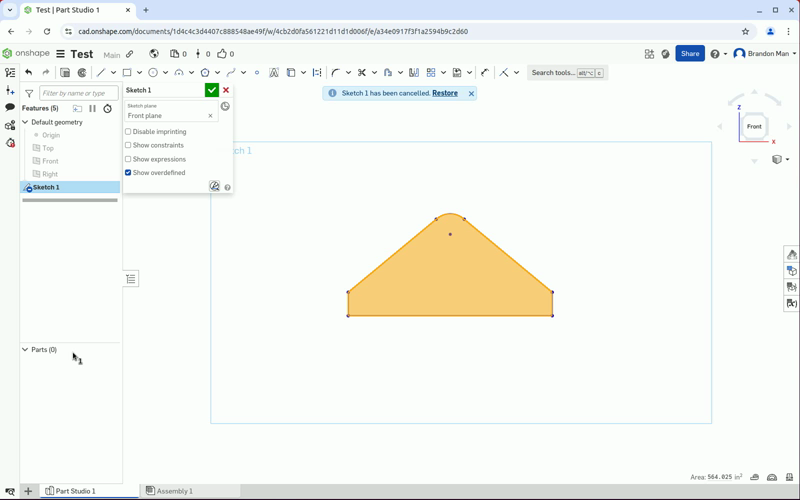
key(shift+e)
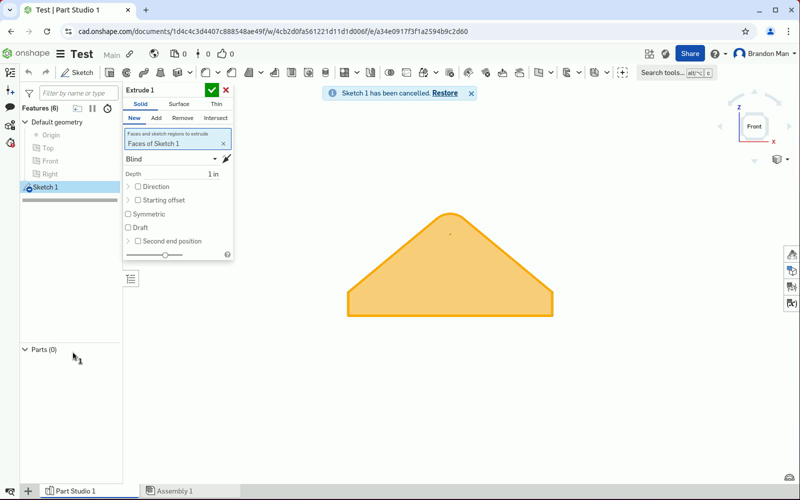
mouse_move(143, 106)
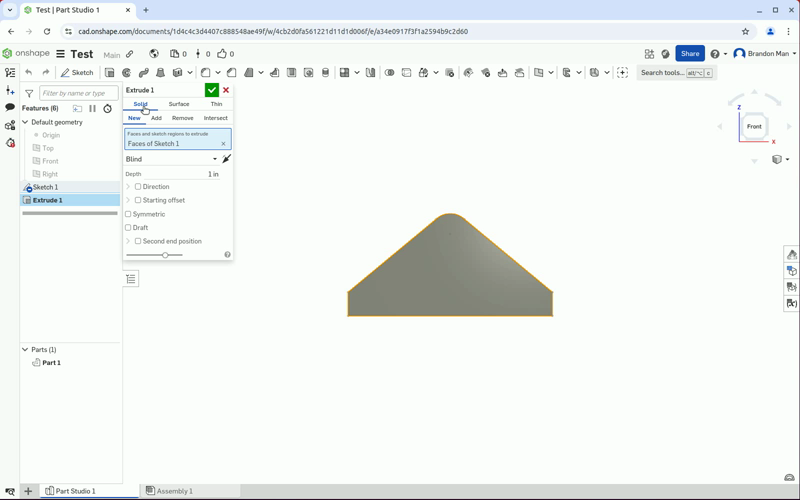
click(143, 106)
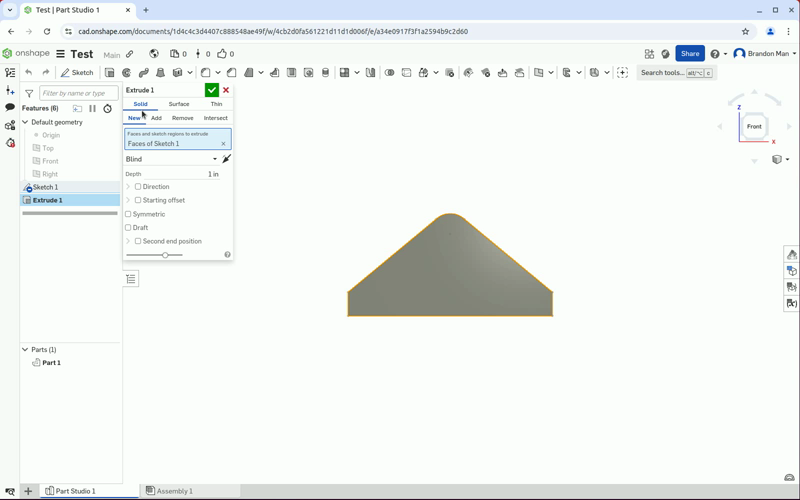
mouse_move(137, 120)
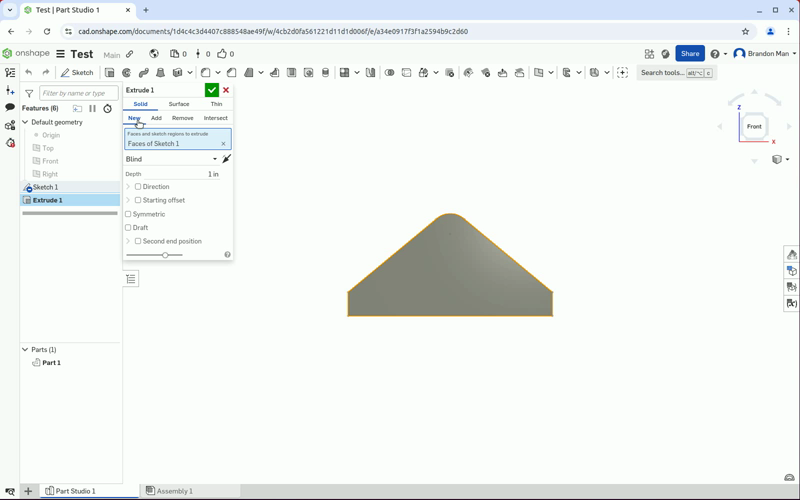
click(137, 120)
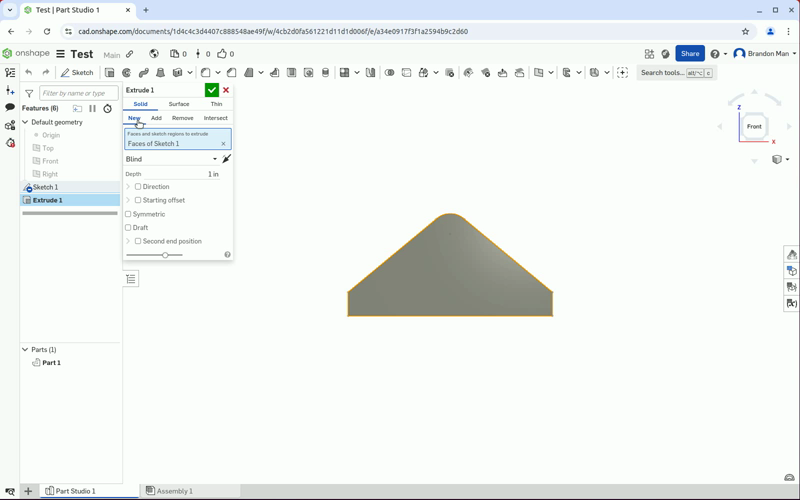
key(tab, 4)
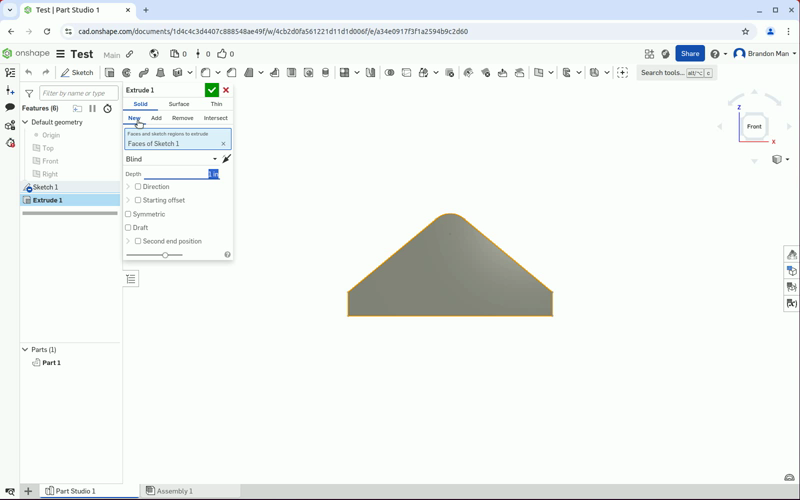
text(4.574)
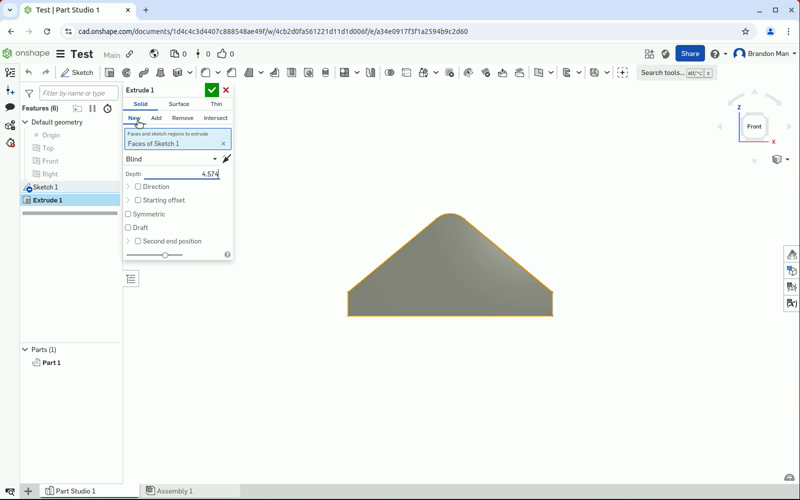
key(enter)
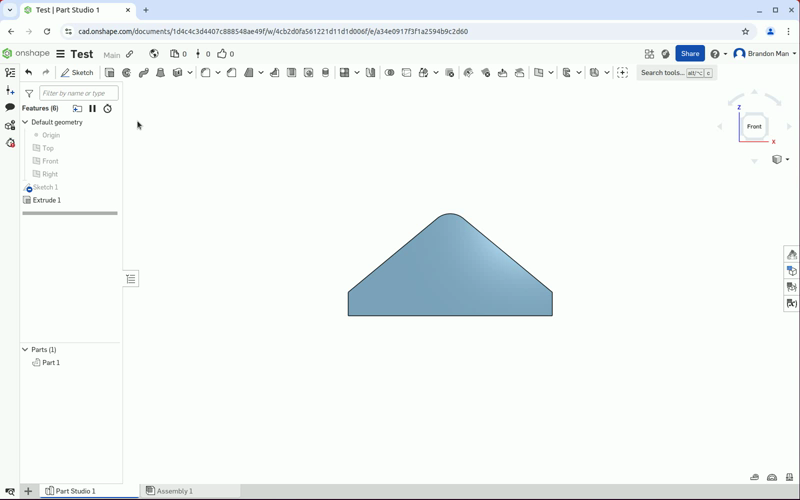
key(shift+h)
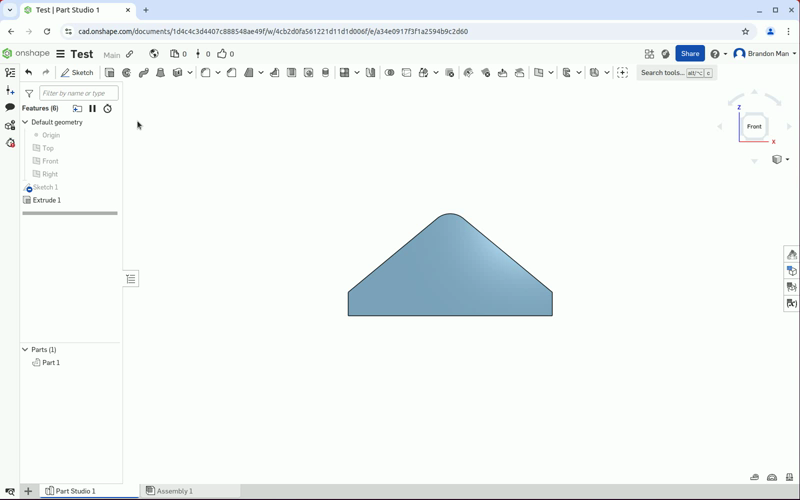
key(shift+h)
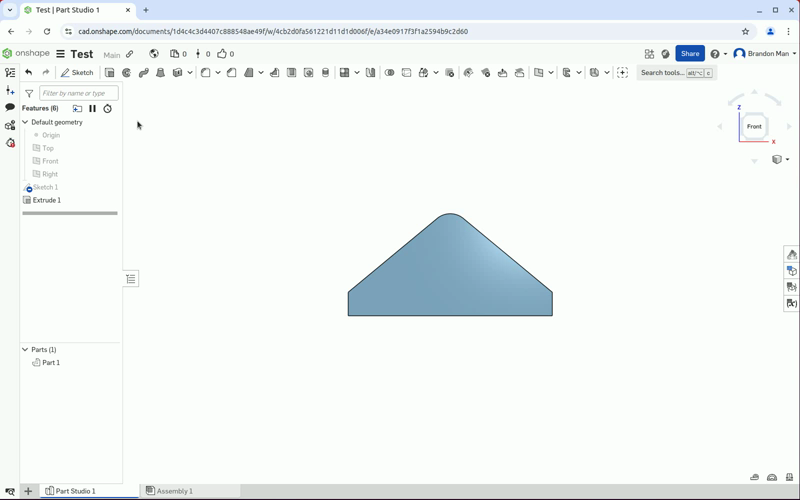
mouse_move(73, 189)
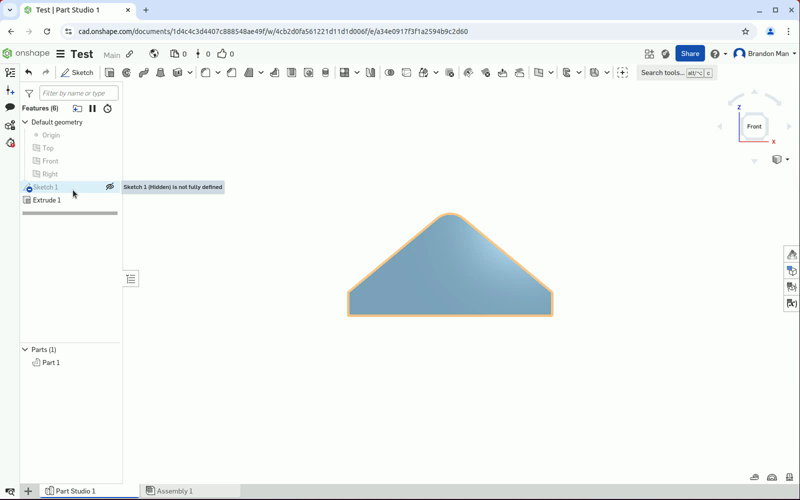
click(73, 189)
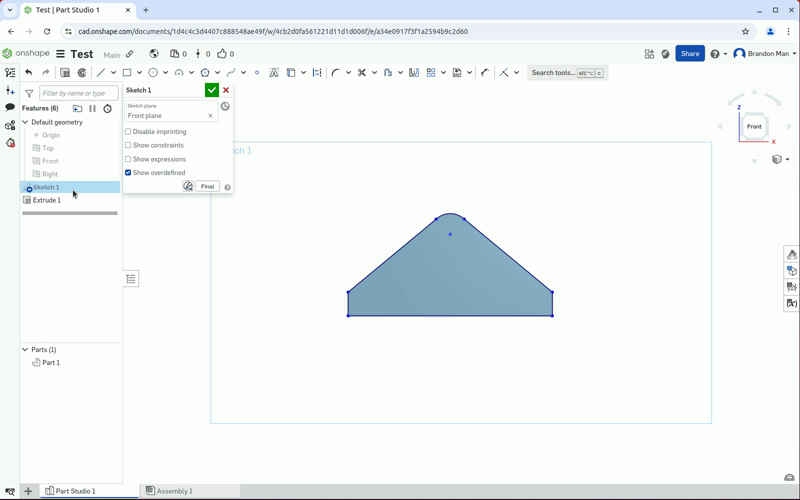
mouse_move(229, 92)
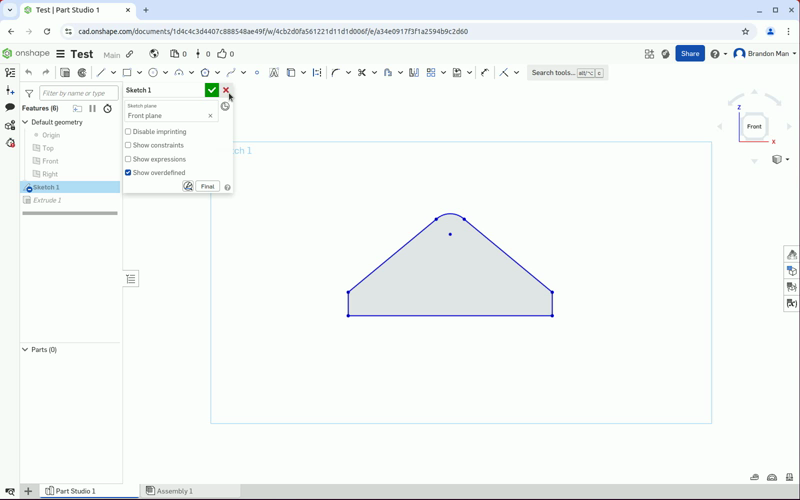
click(229, 92)
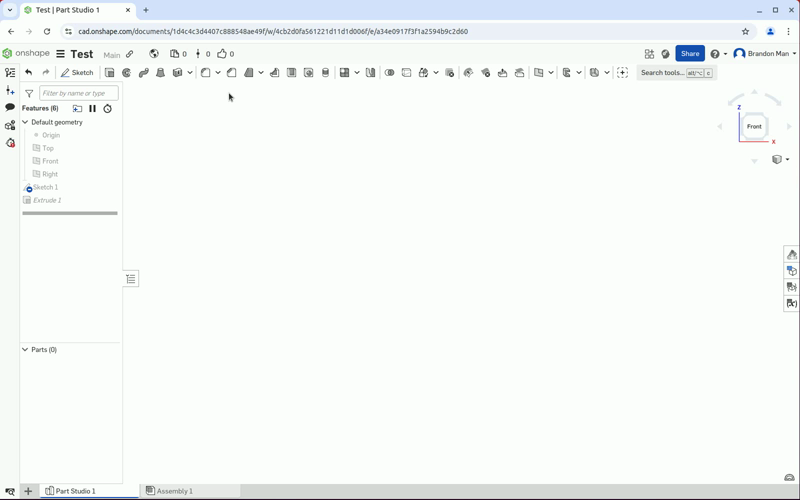
mouse_move(541, 75)
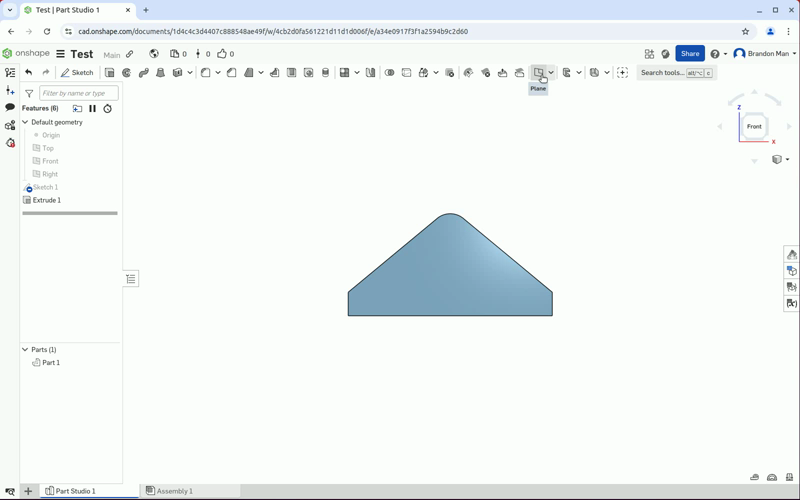
click(541, 75)
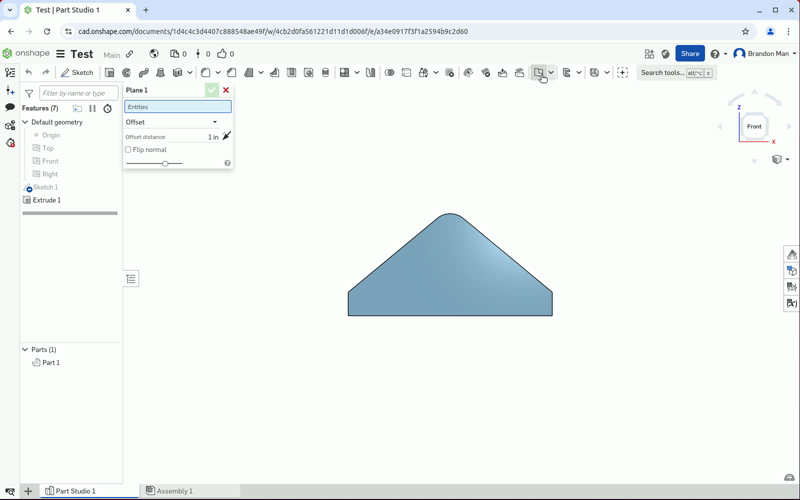
mouse_move(73, 163)
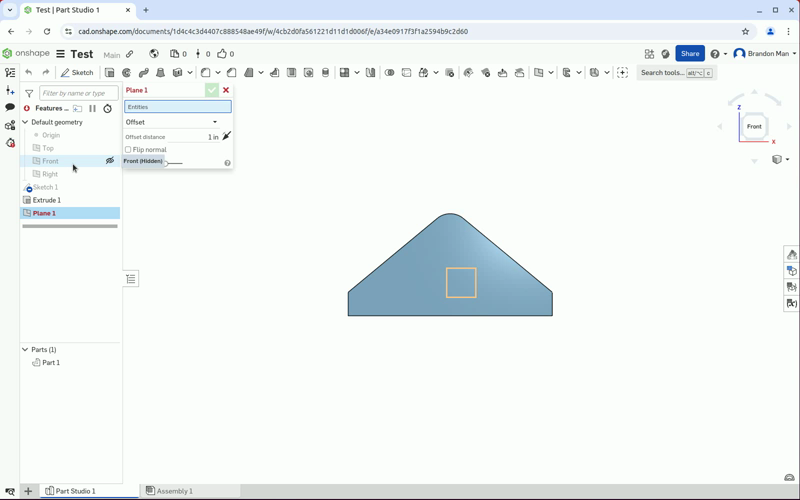
click(73, 163)
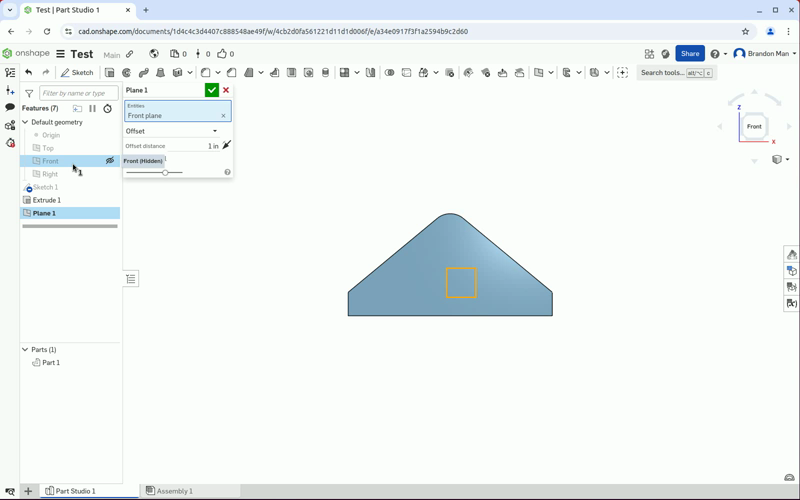
key(tab, 2)
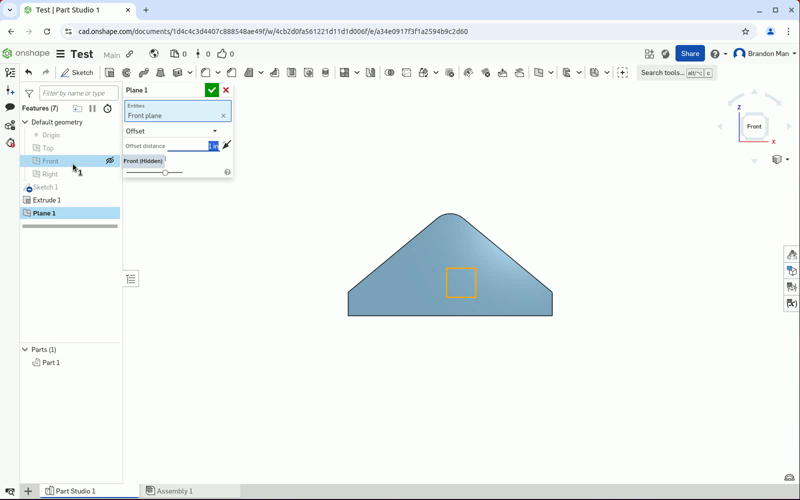
text(4.56)
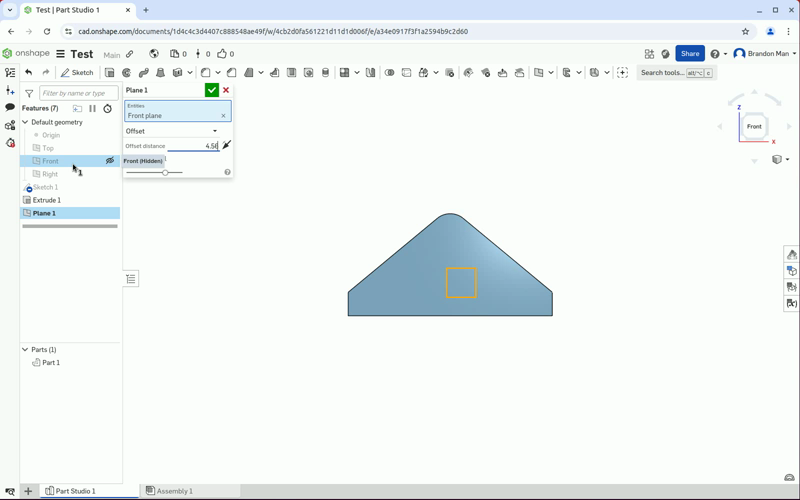
key(enter, 2)
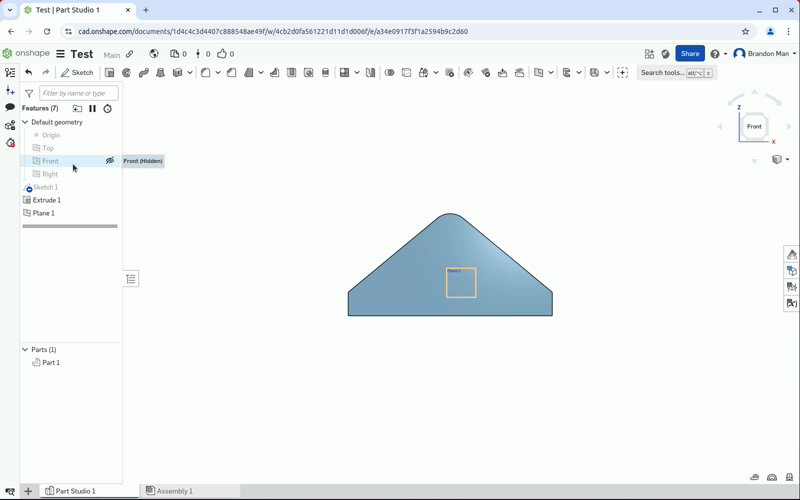
key(shift+s)
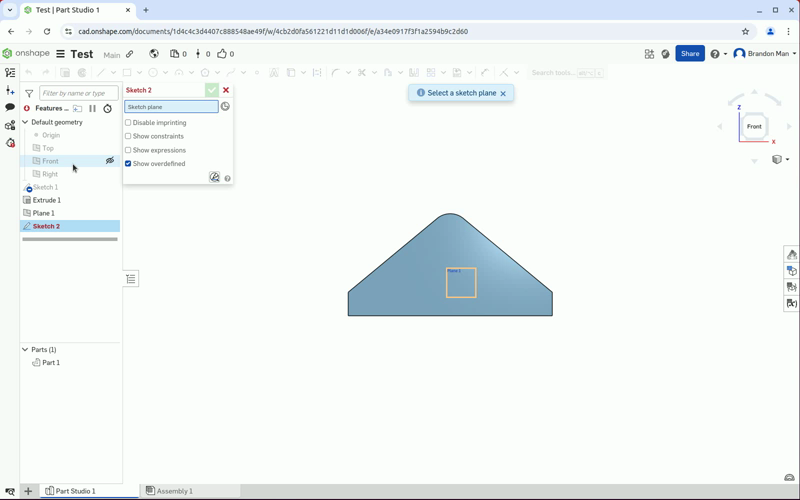
mouse_move(73, 215)
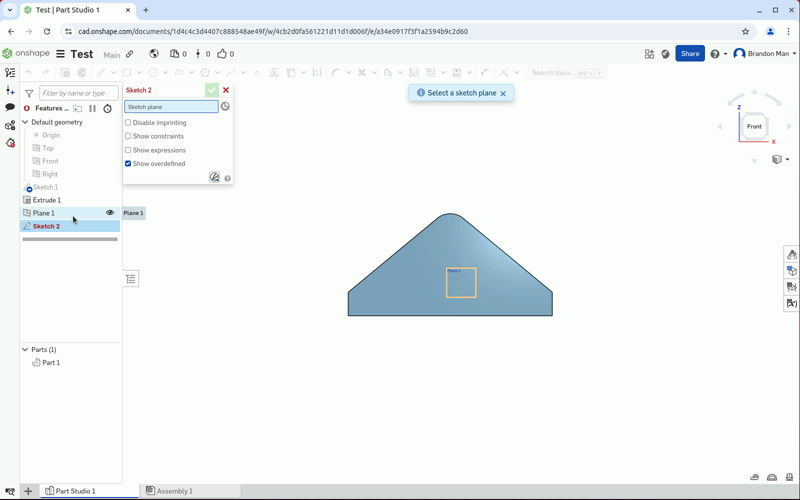
click(73, 215)
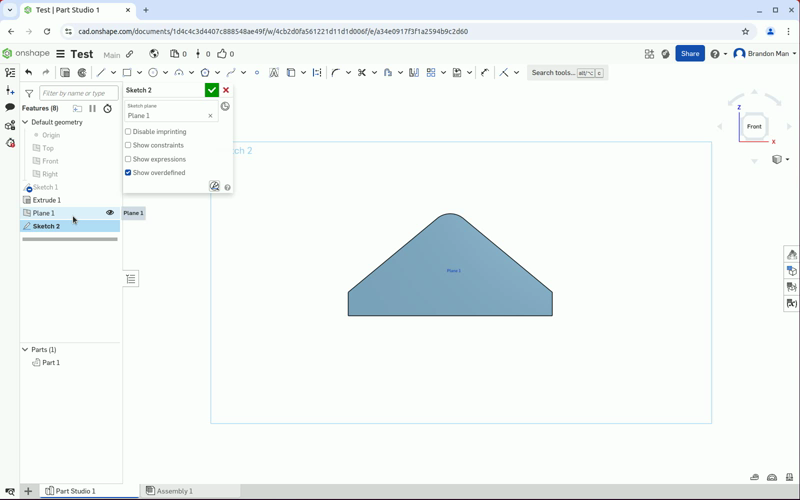
mouse_move(73, 352)
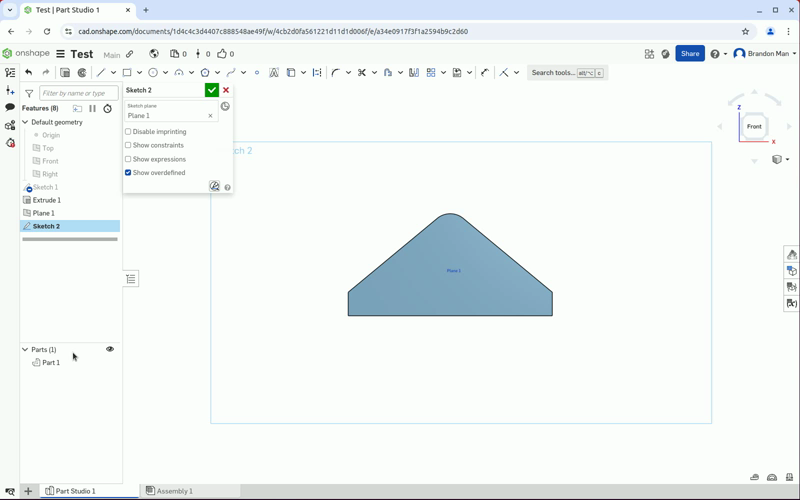
key(y)
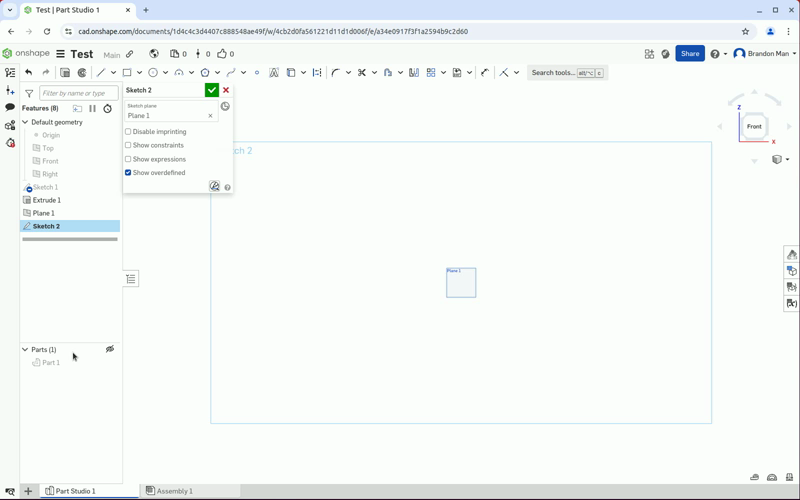
key(c)
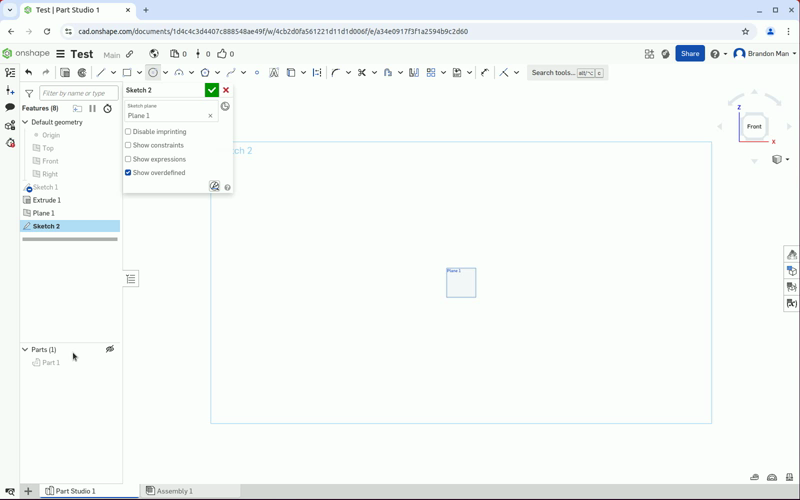
key_down(shift)
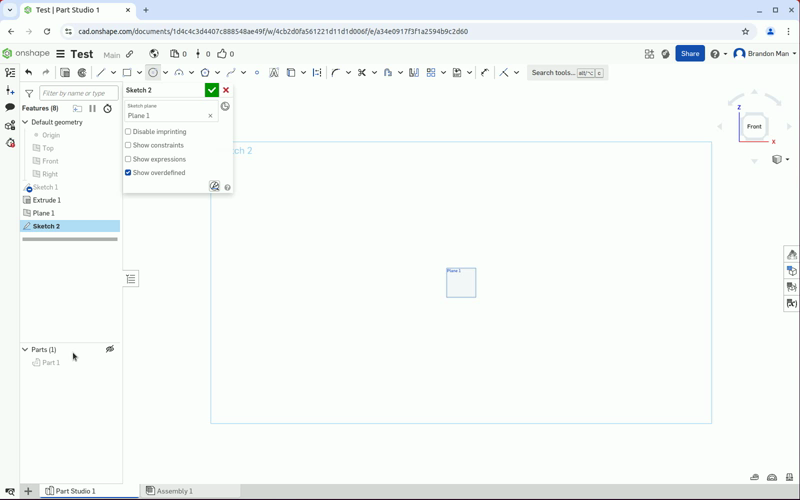
mouse_move(451, 243)
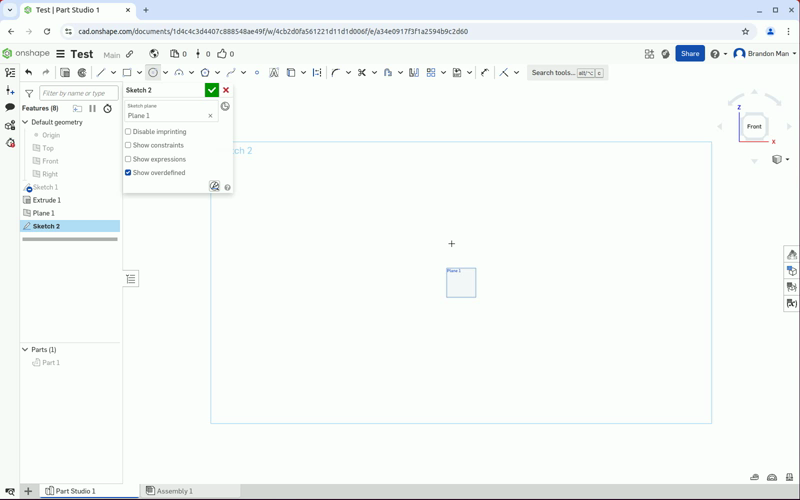
click(451, 243)
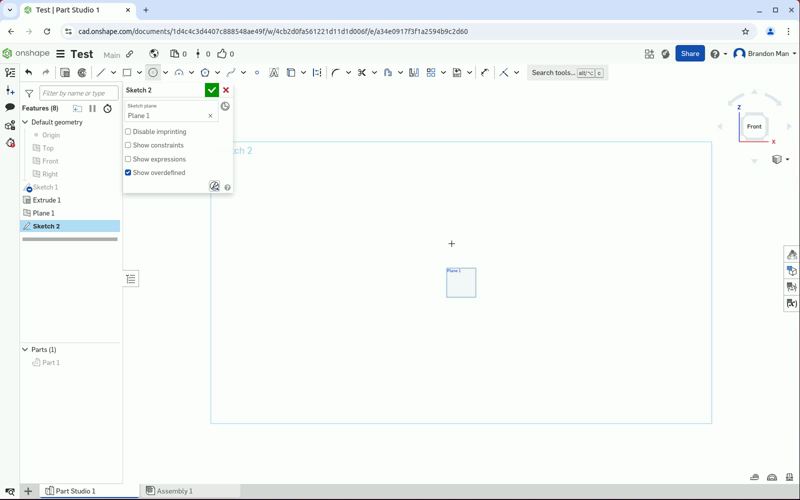
key_up(shift)
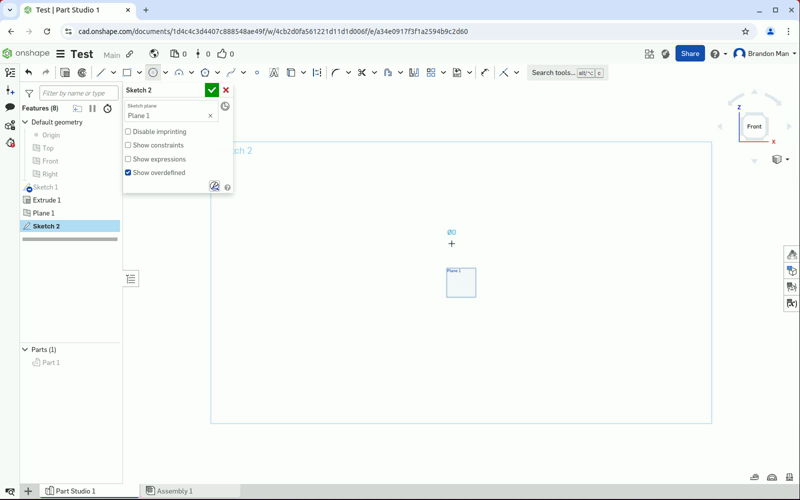
mouse_move(465, 243)
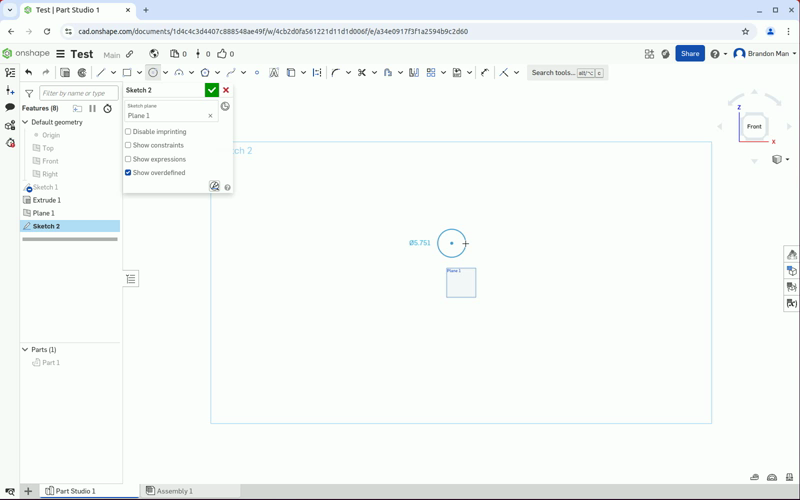
click(465, 243)
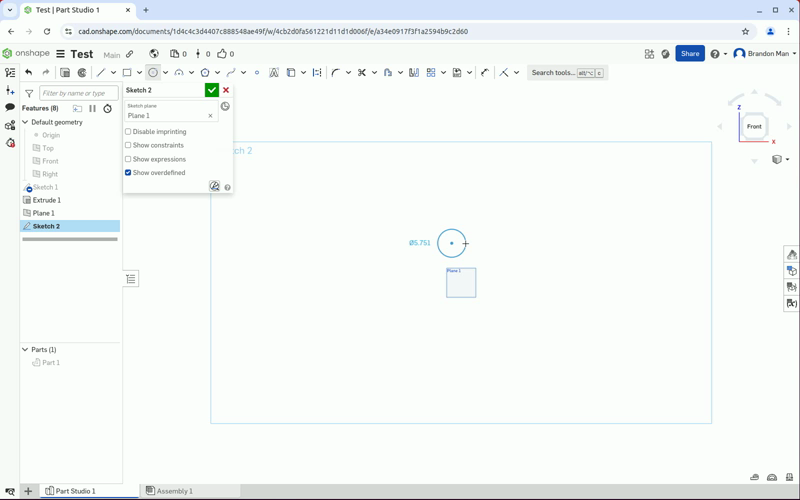
key(esc)
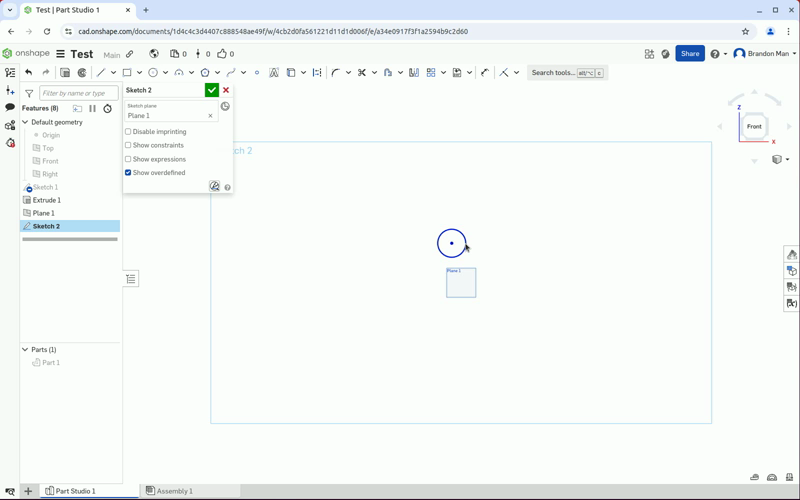
mouse_move(456, 230)
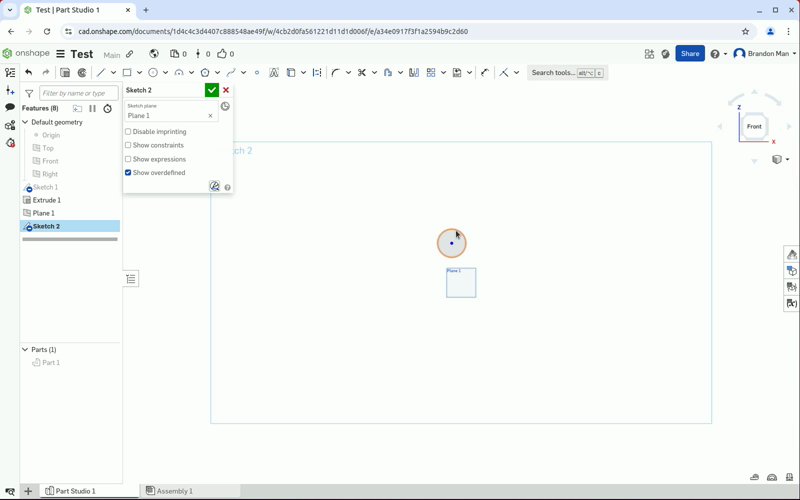
scroll(6)
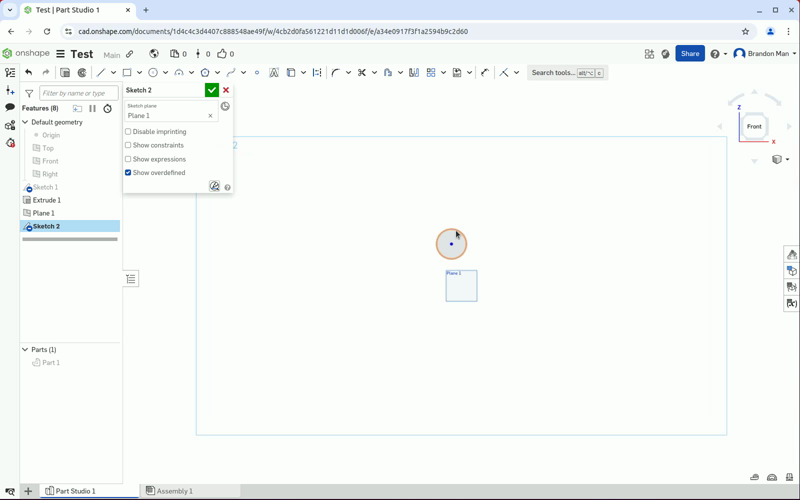
scroll(6)
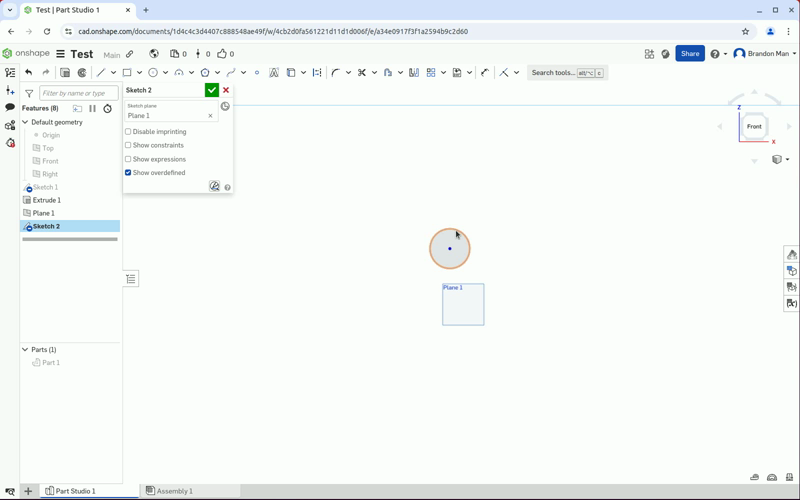
scroll(6)
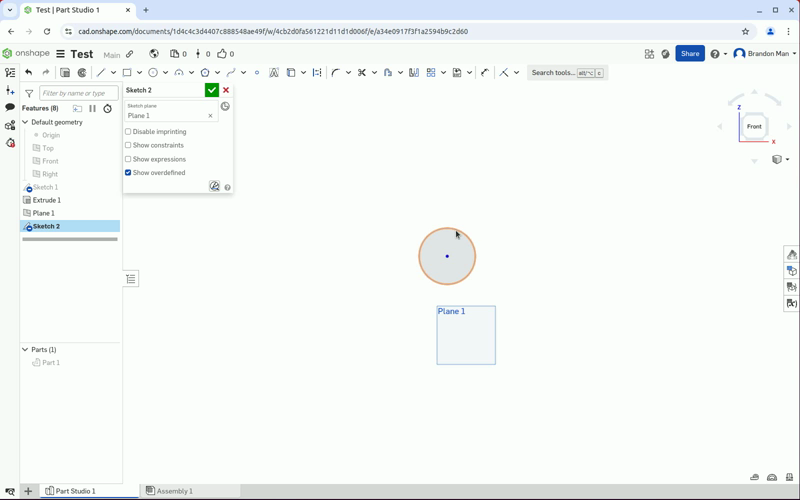
scroll(6)
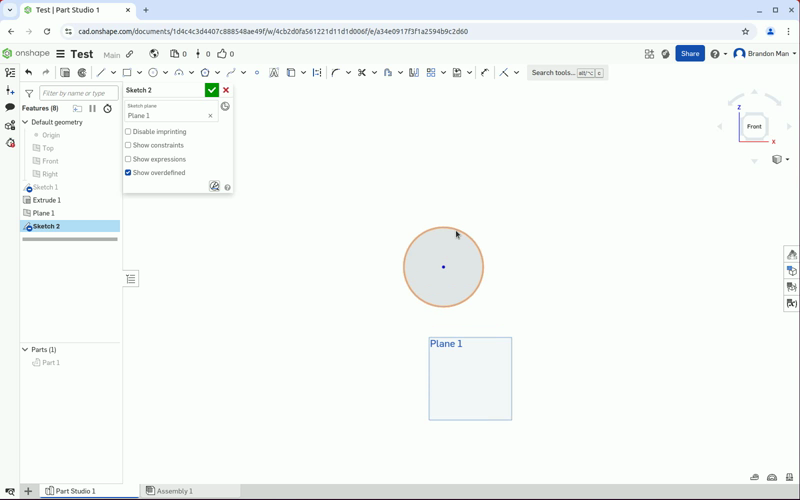
scroll(6)
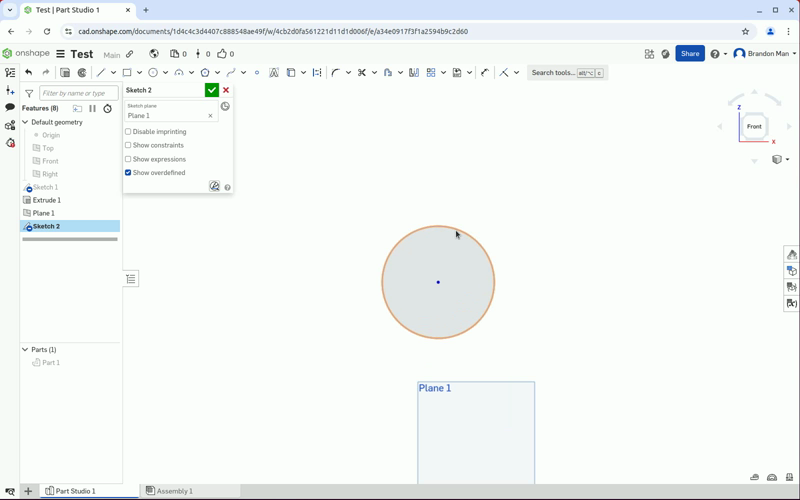
scroll(6)
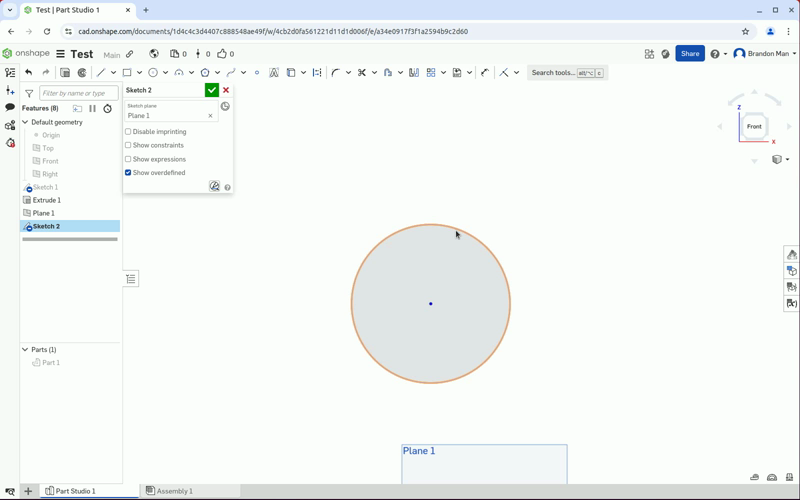
scroll(6)
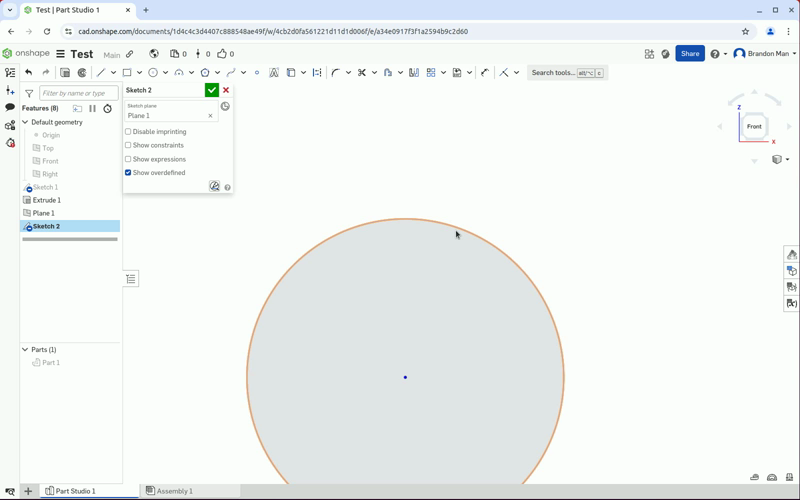
click(456, 230)
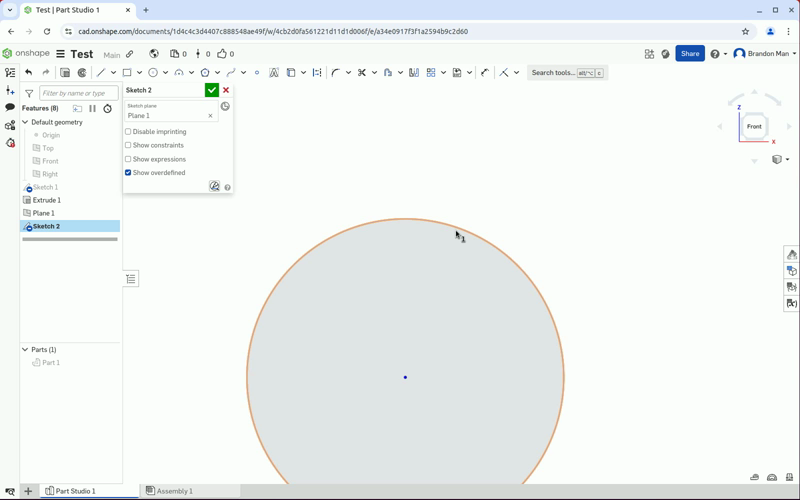
scroll(-6)
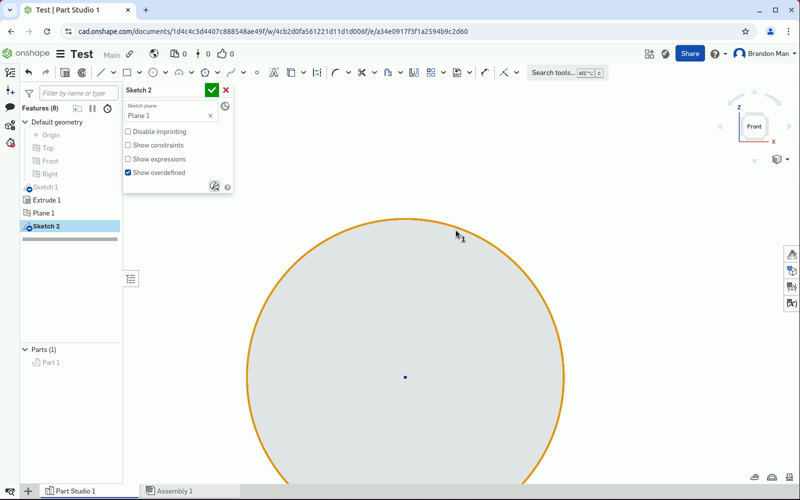
scroll(-6)
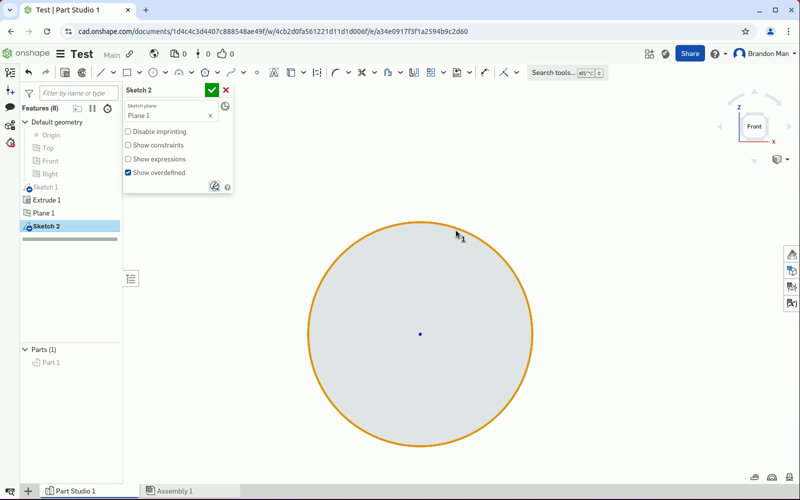
scroll(-6)
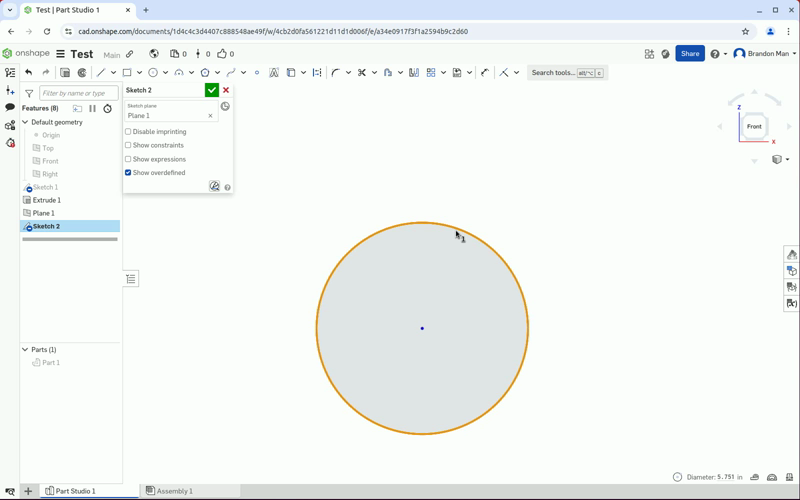
scroll(-6)
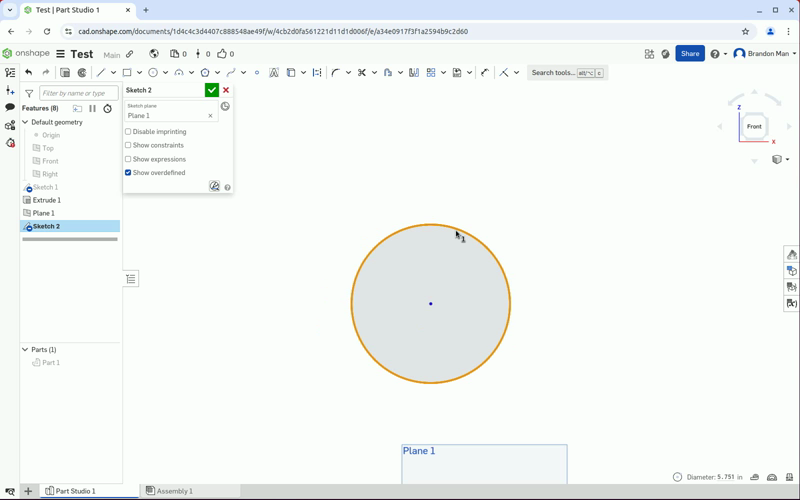
scroll(-6)
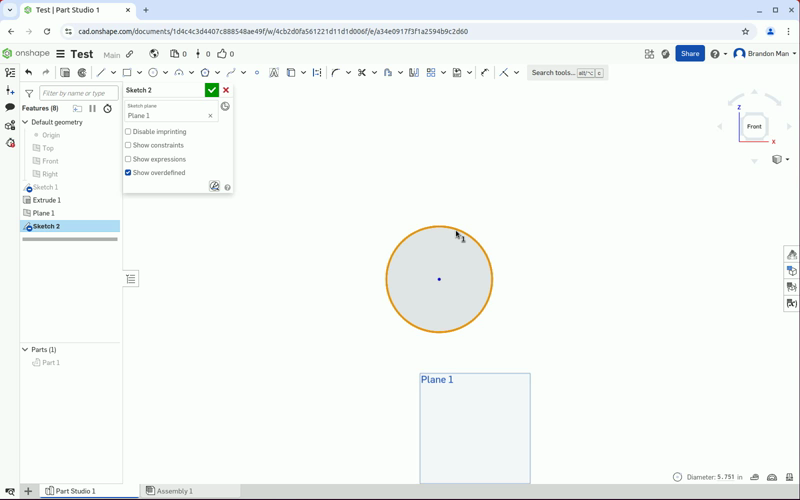
scroll(-6)
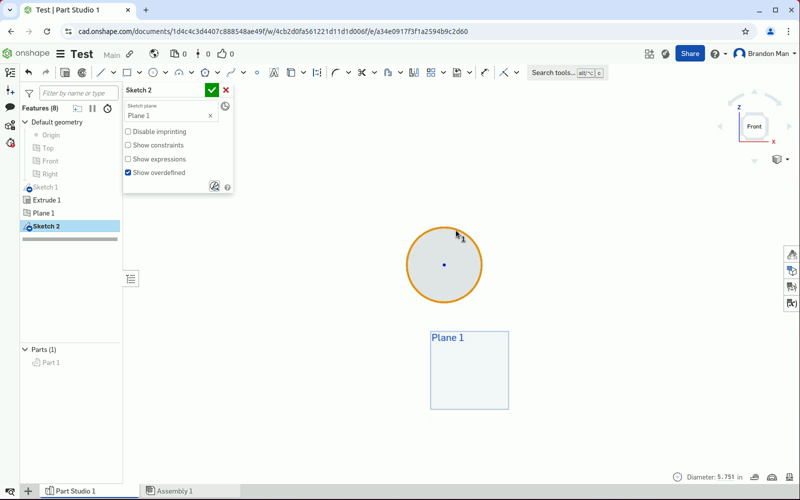
scroll(-6)
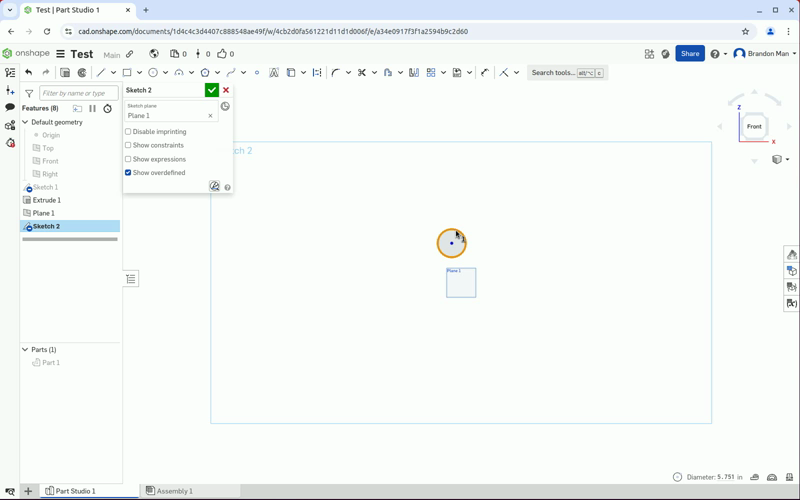
mouse_move(73, 352)
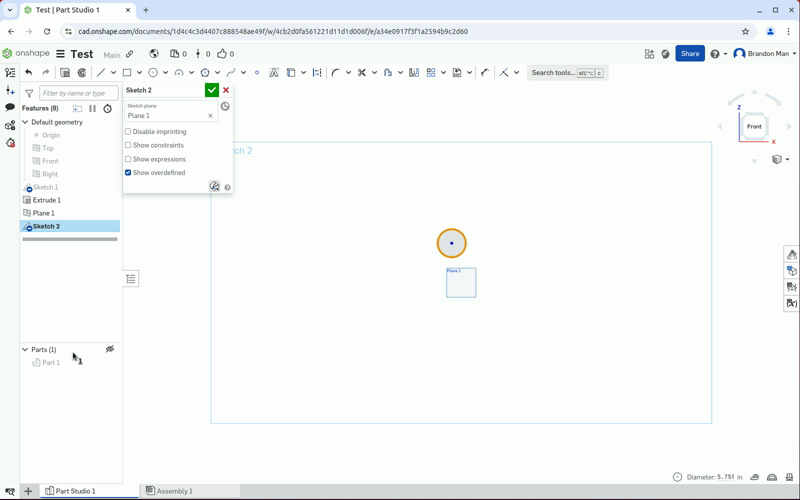
key(shift+y)
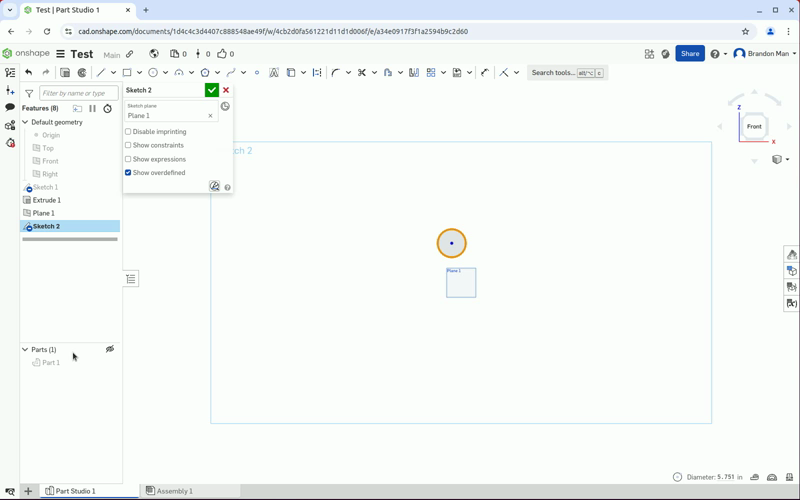
key(shift+e)
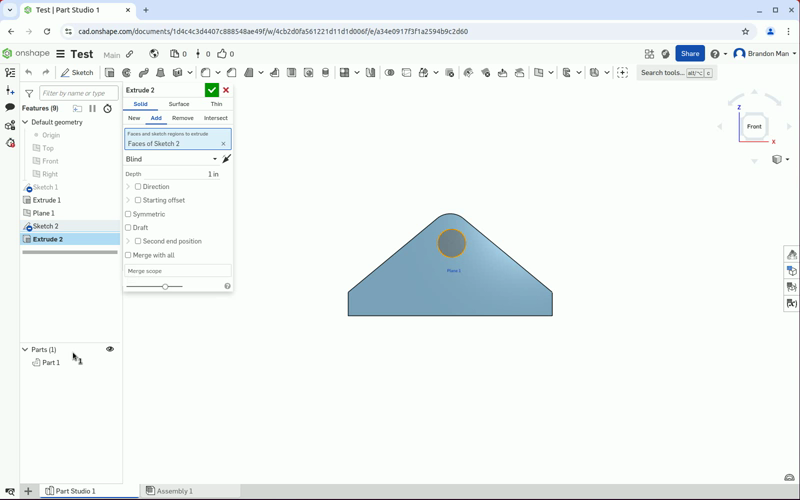
mouse_move(143, 106)
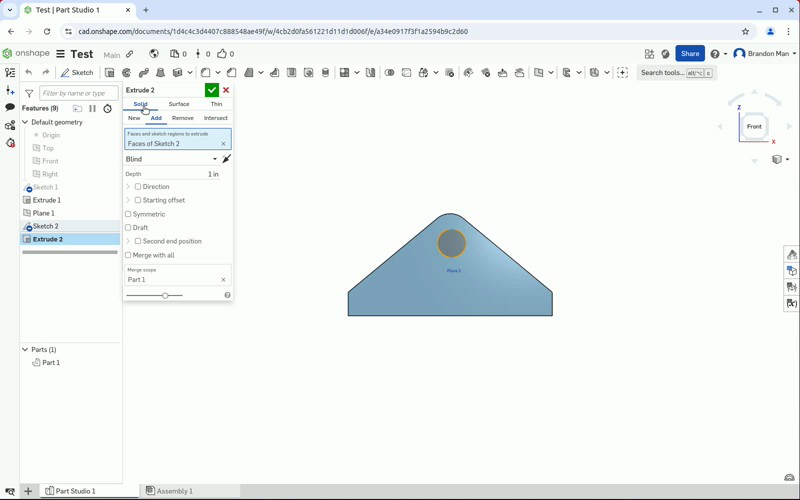
click(143, 106)
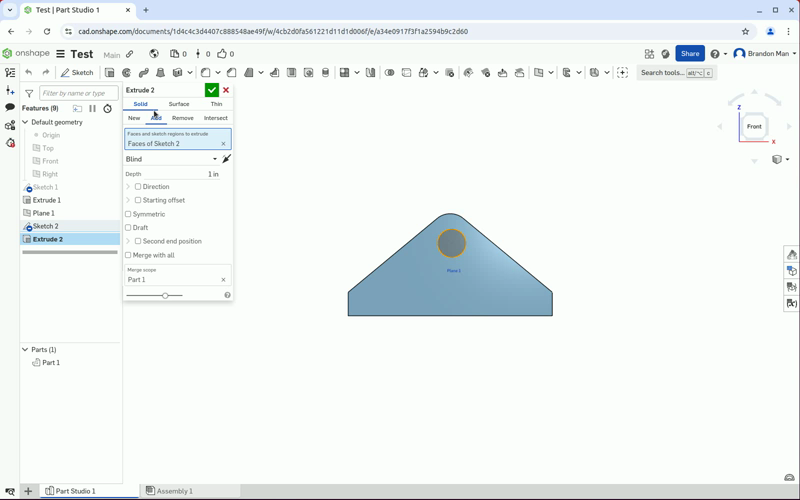
mouse_move(186, 120)
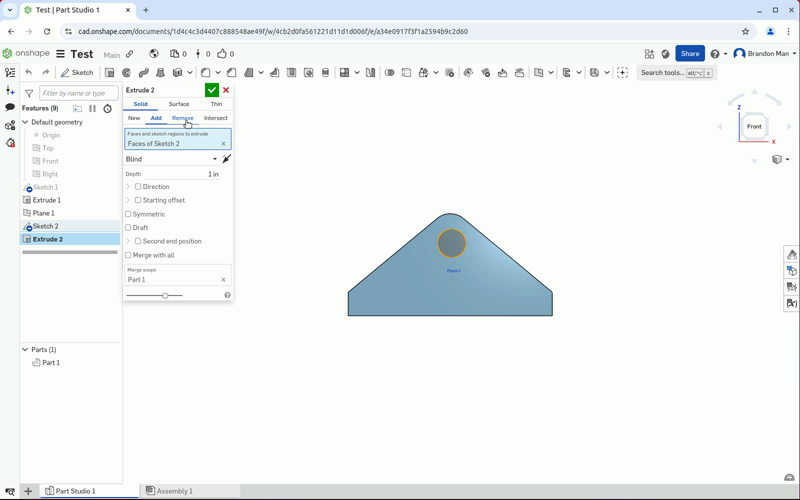
click(186, 120)
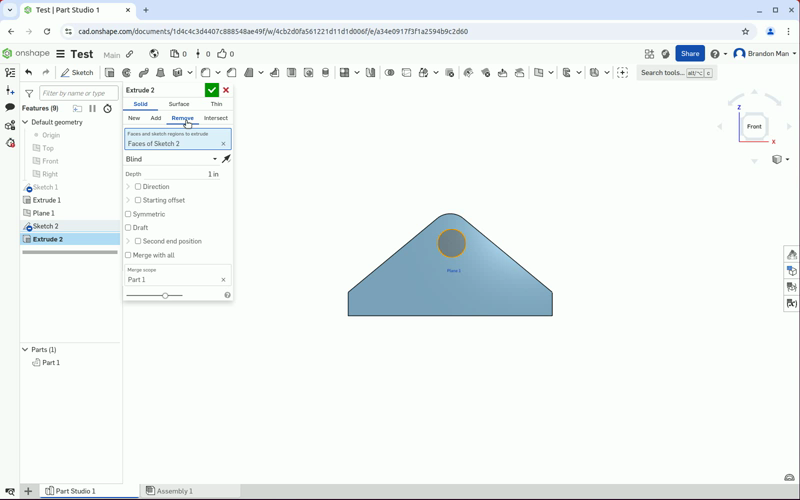
key(tab, 4)
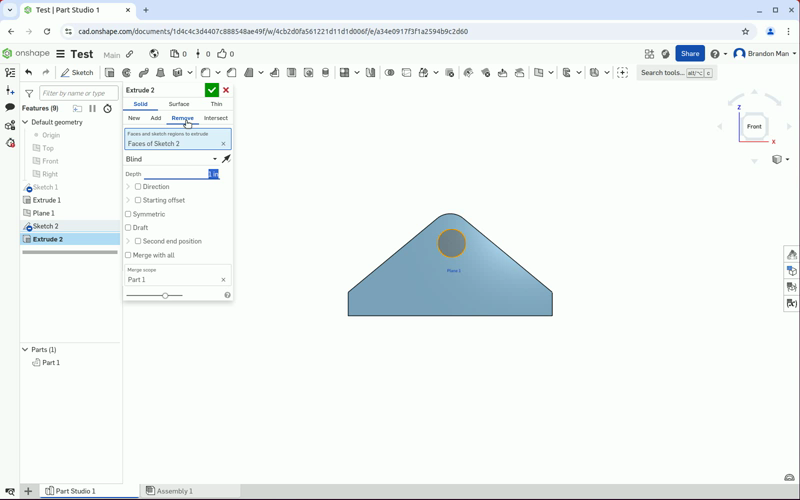
text(3.129)
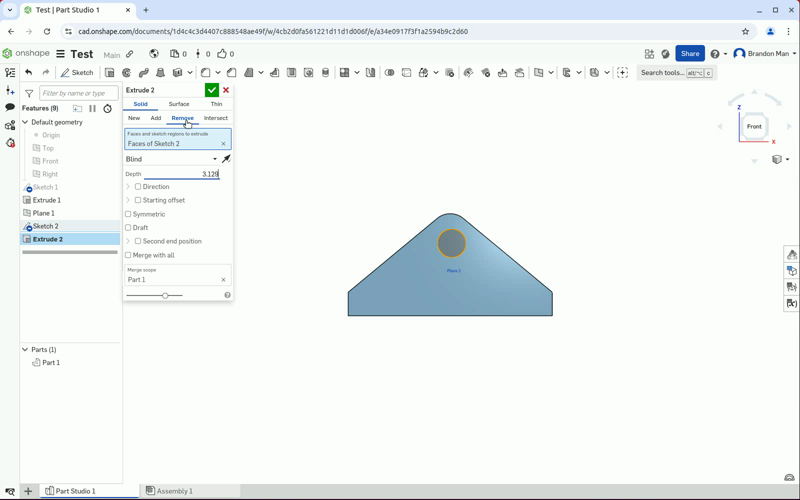
key(tab, 6)
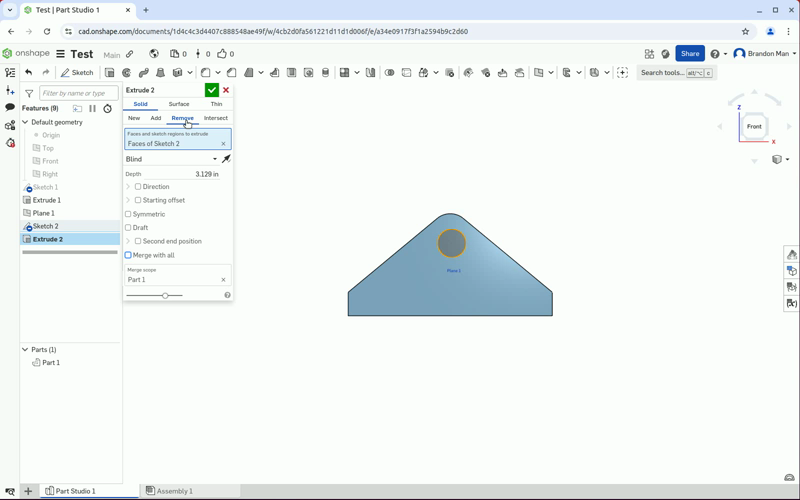
key(space)
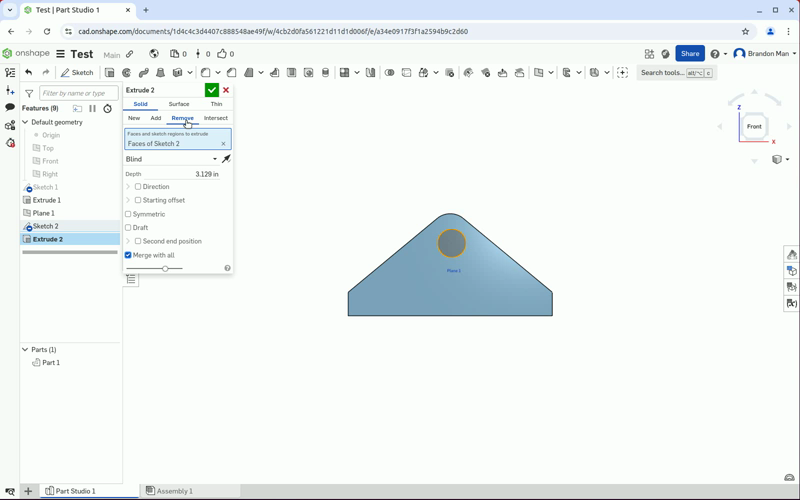
key(enter)
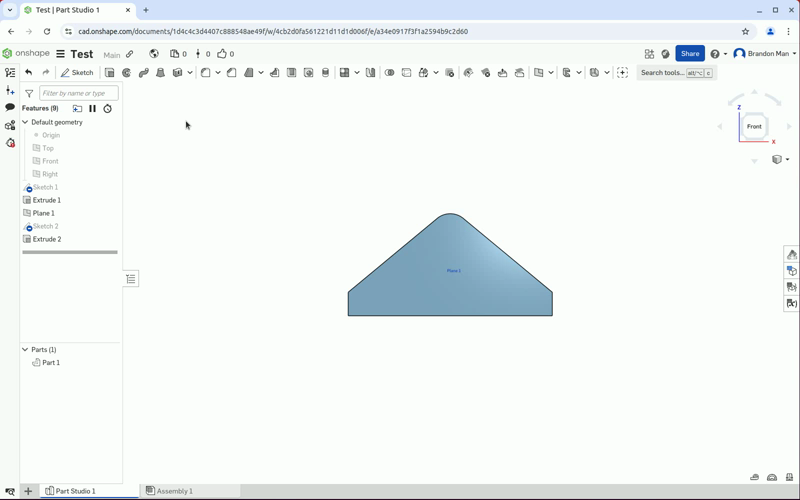
key(shift+h)
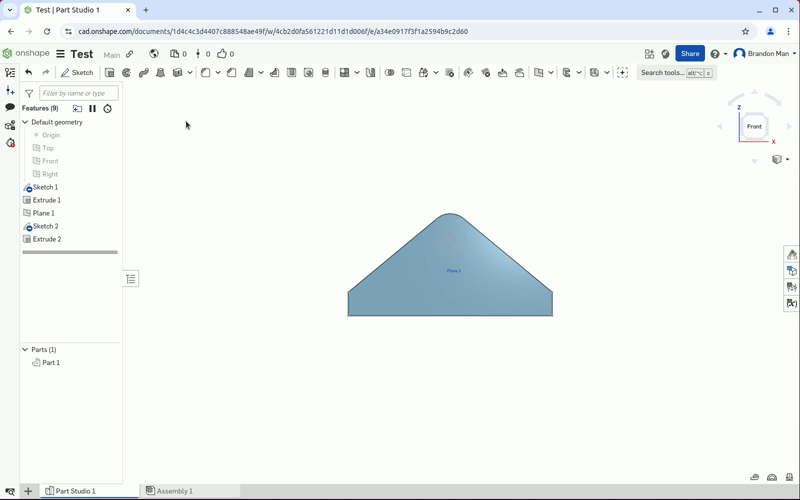
key(shift+h)
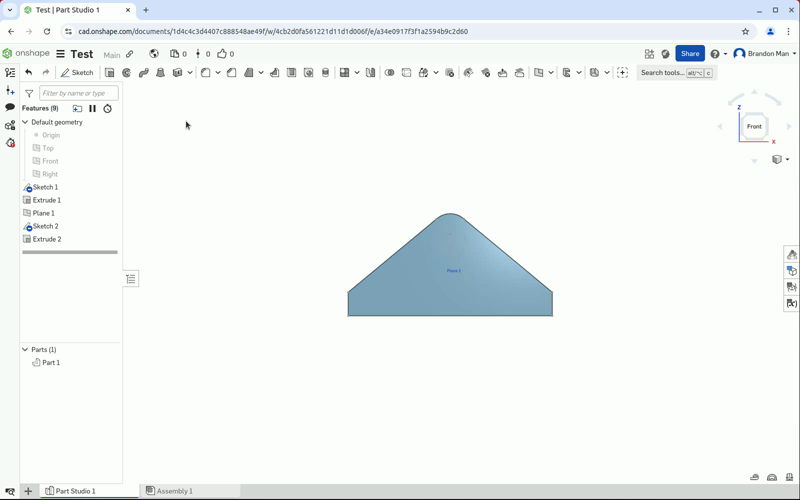
key(shift+7)
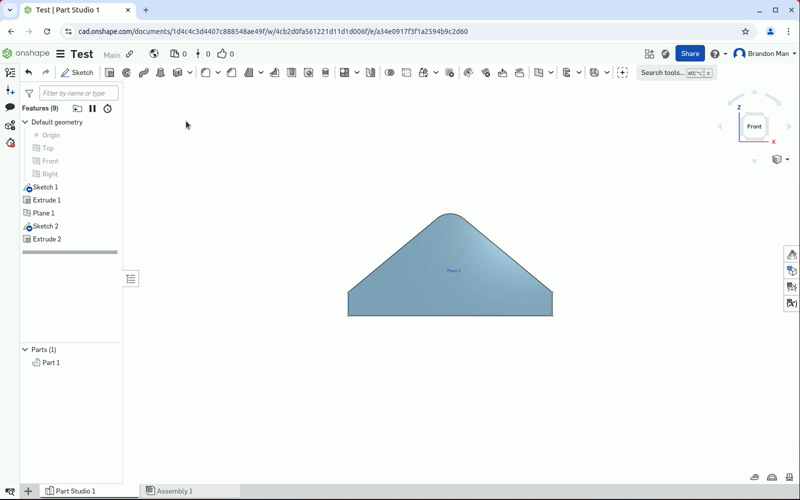
key(left, 2)
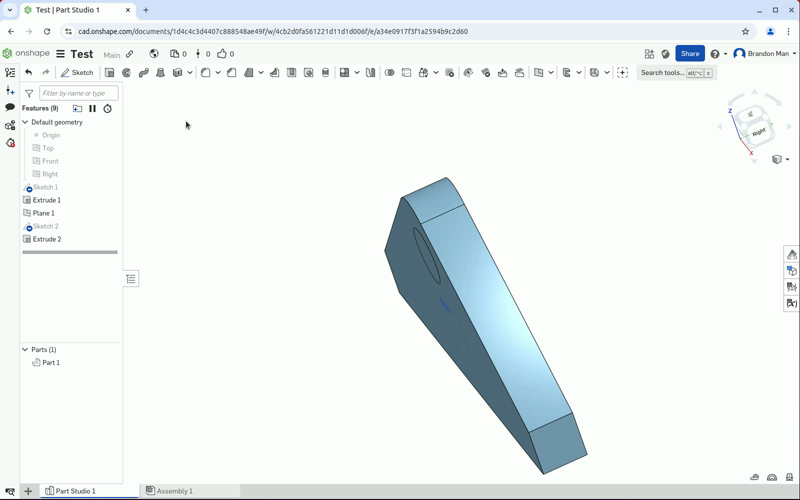
key(down, 2)
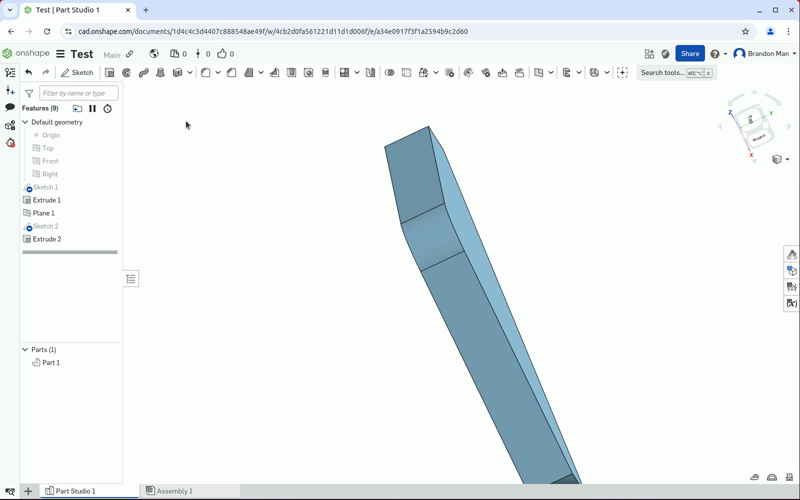
key(up, 2)
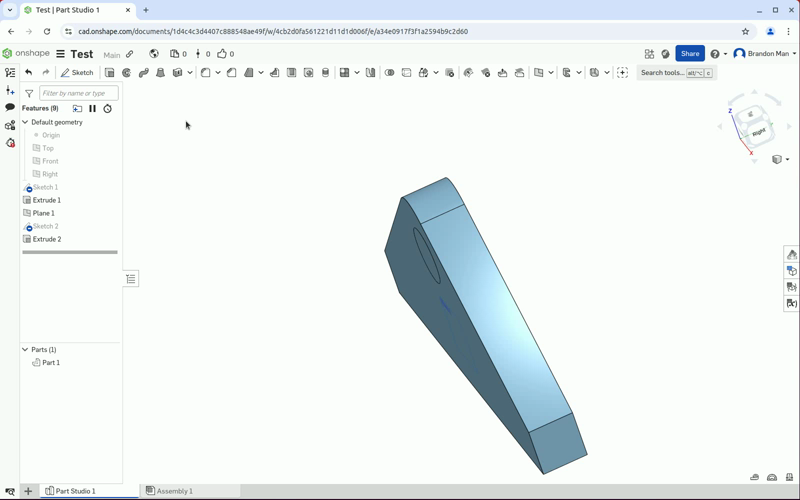
key(right, 2)
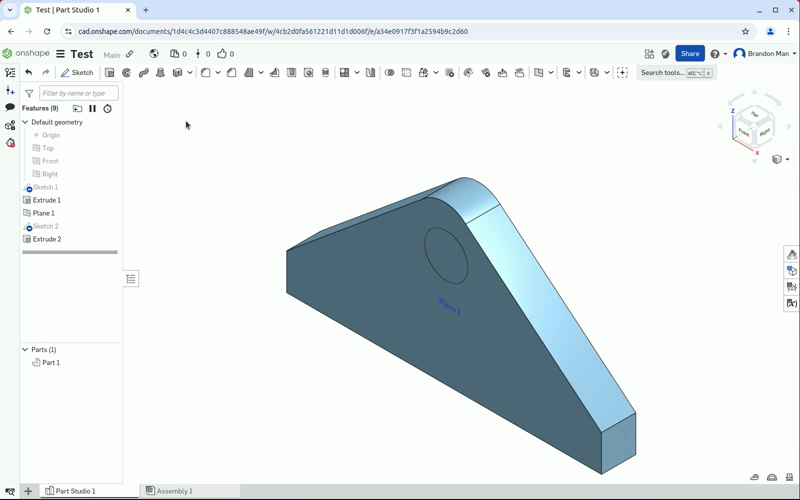
mouse_move(73, 189)
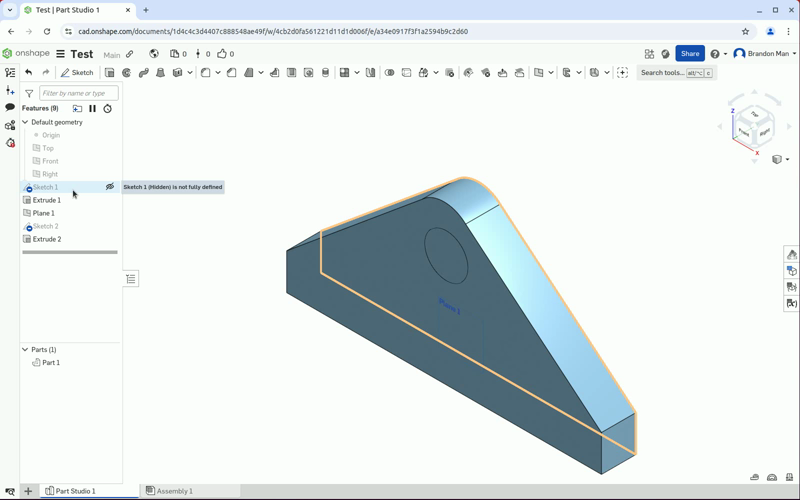
click(73, 189)